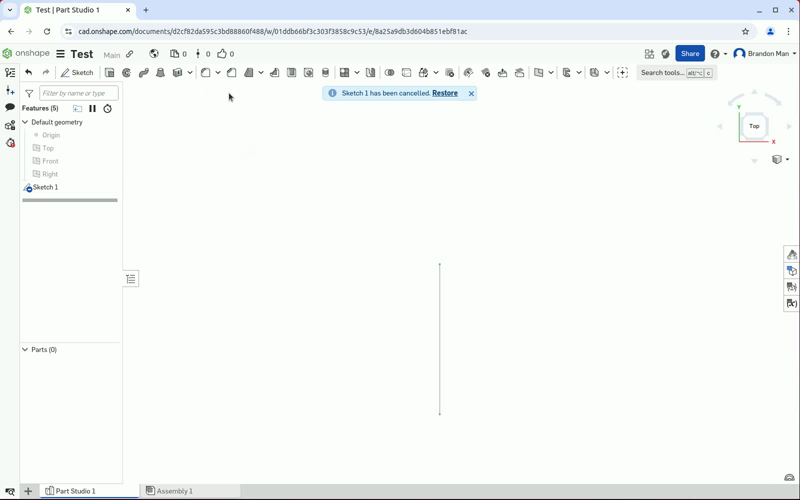
key(shift+h)
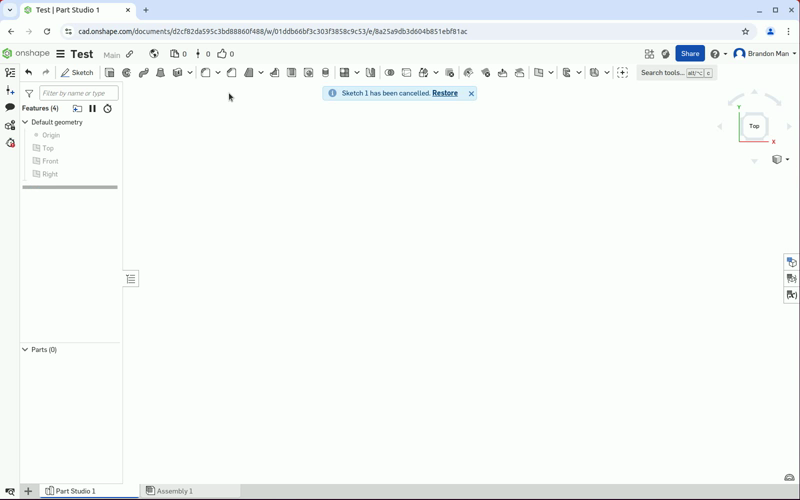
mouse_move(73, 352)
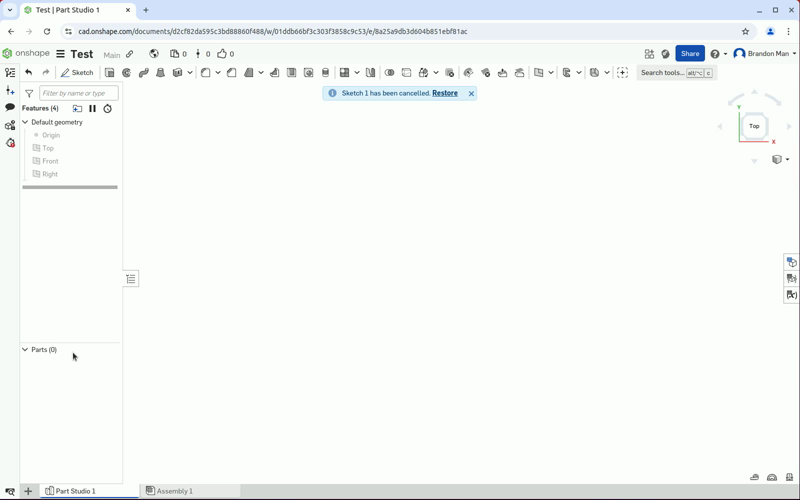
key(y)
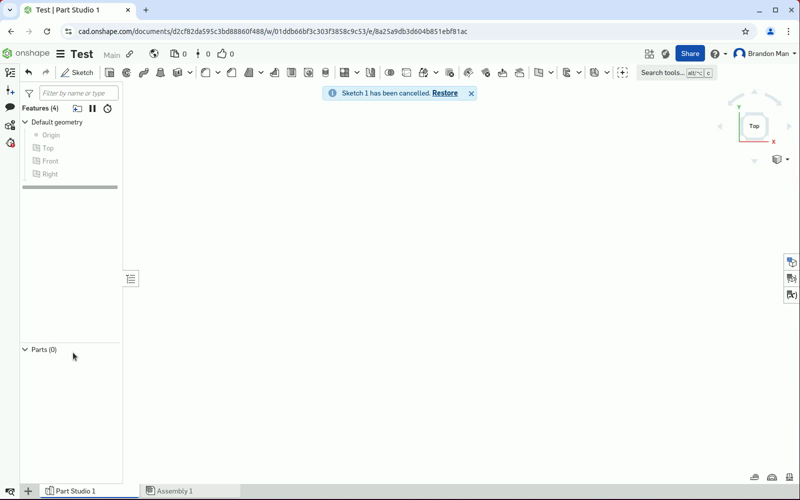
key(shift+p)
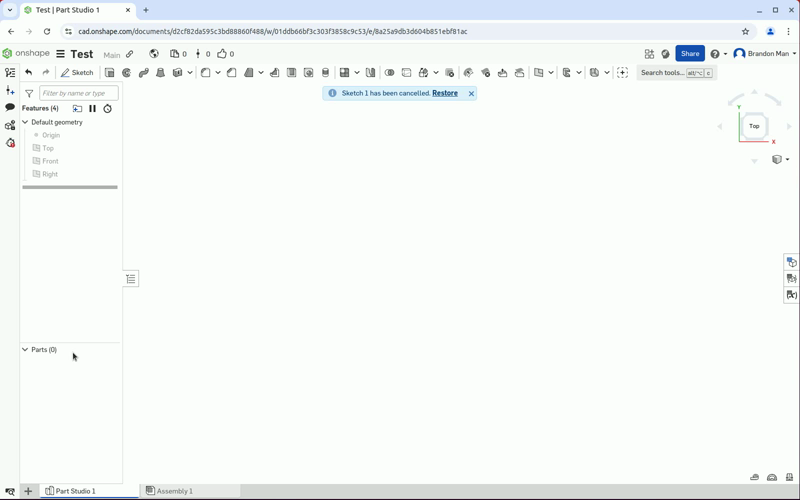
key(space)
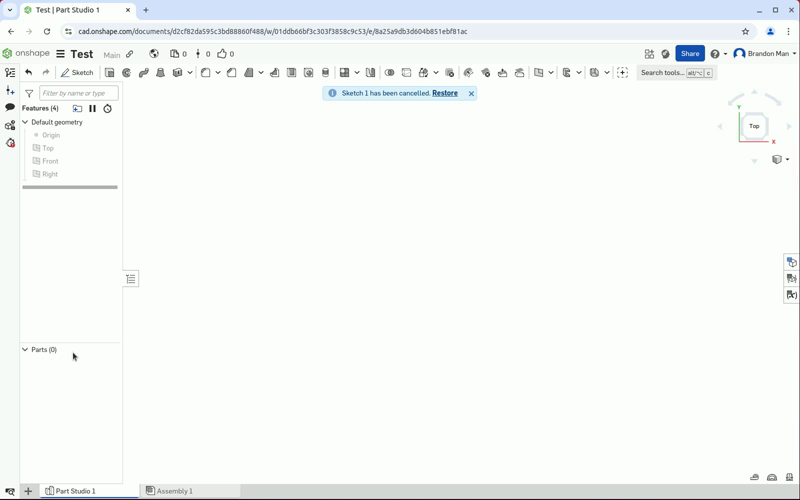
key_down(shift)
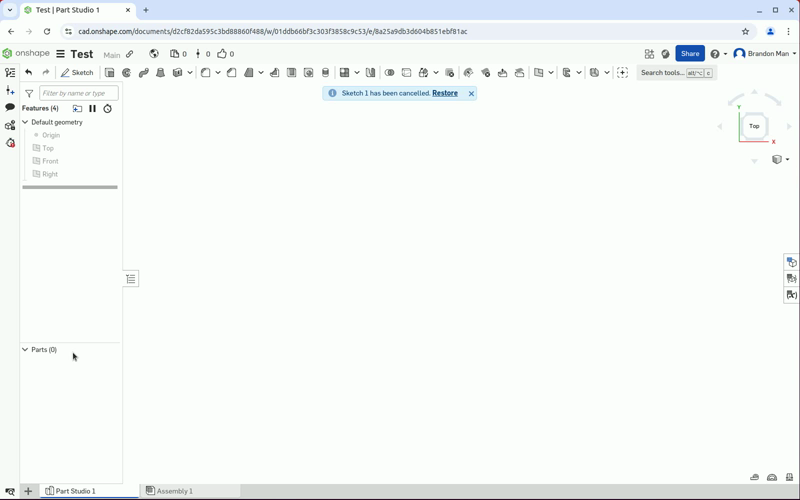
key(up)
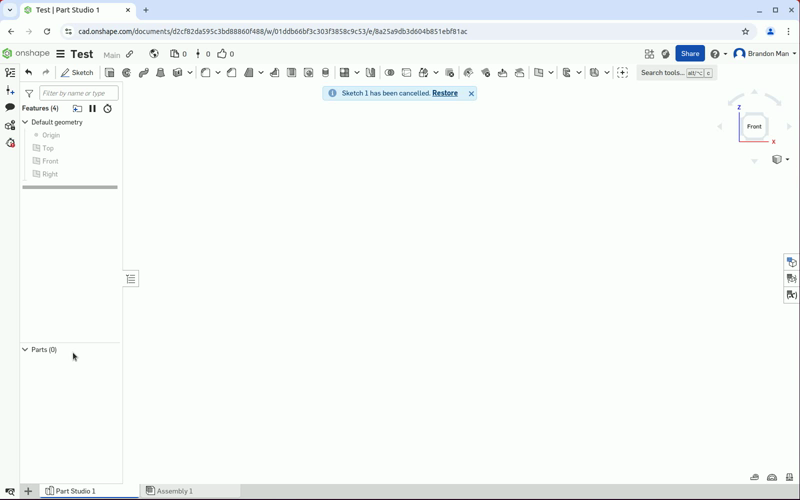
key_up(shift)
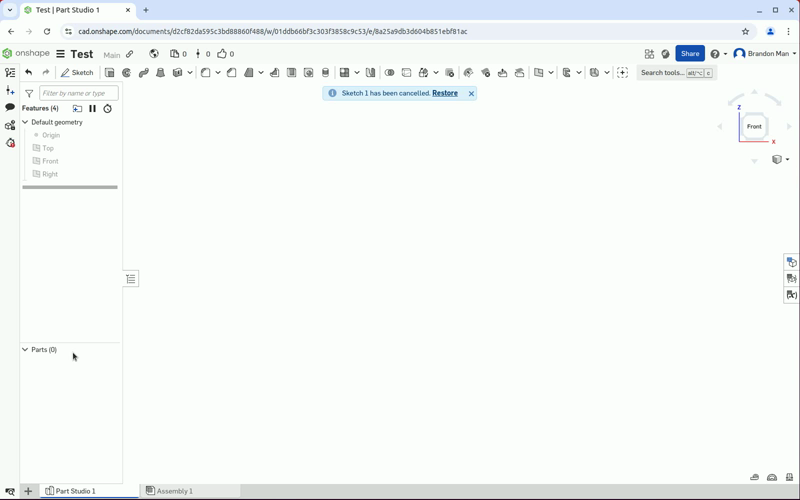
mouse_move(73, 352)
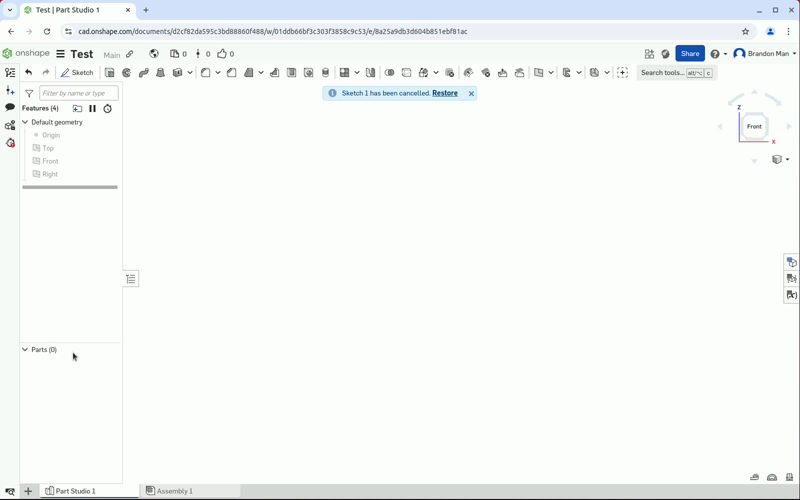
key(shift+y)
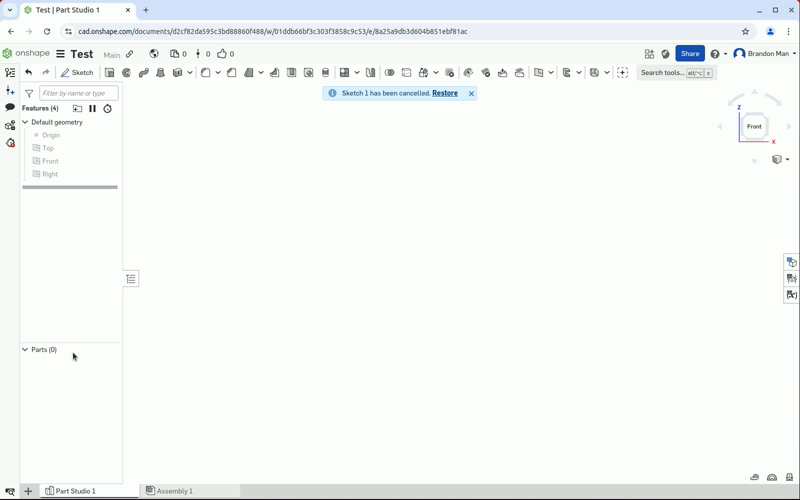
key(shift+s)
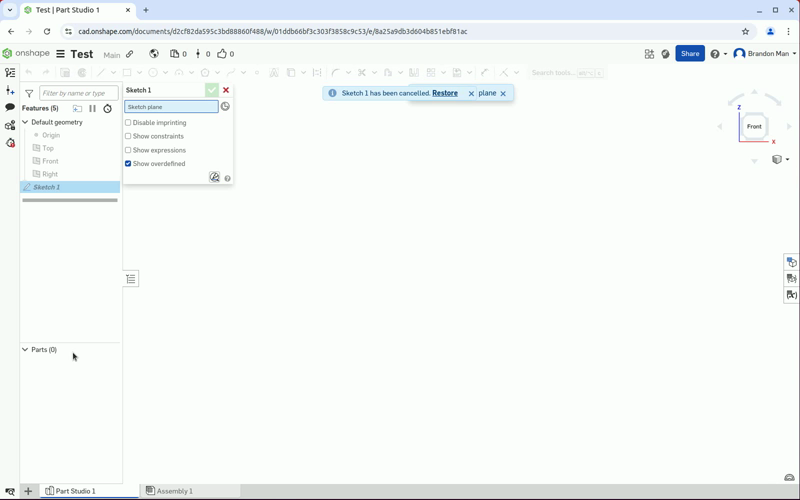
mouse_move(73, 163)
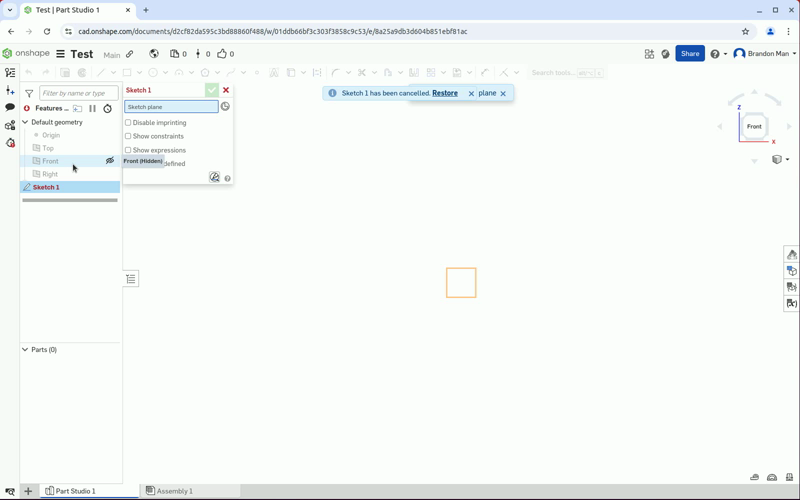
click(73, 163)
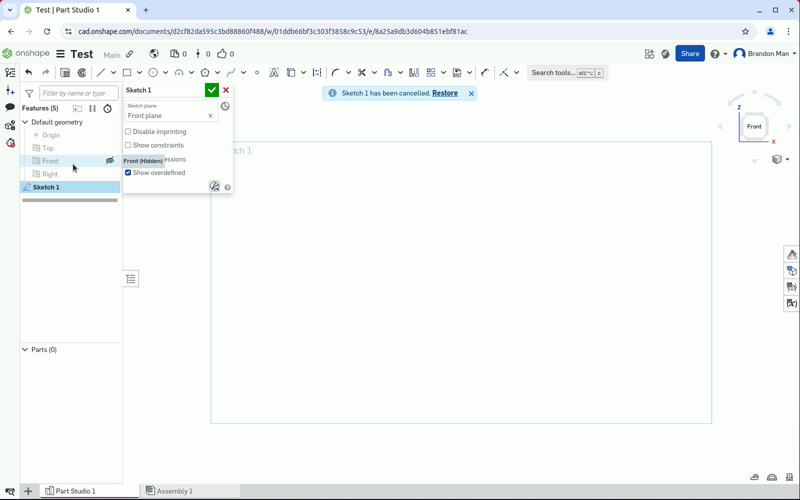
mouse_move(73, 352)
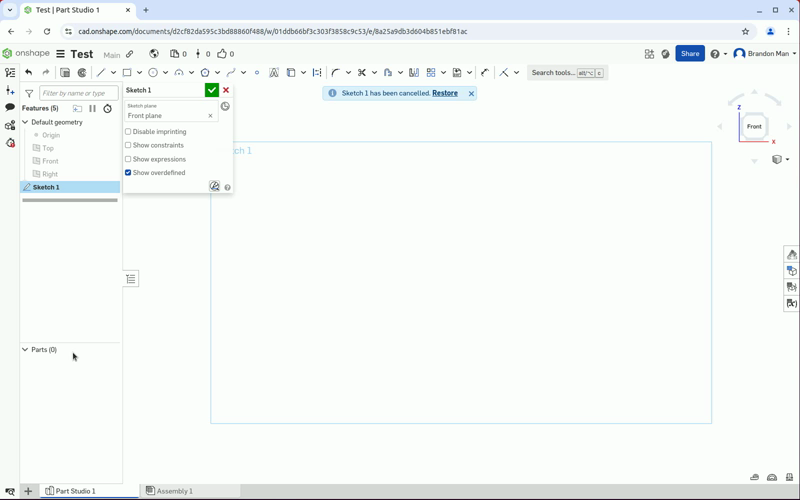
key(y)
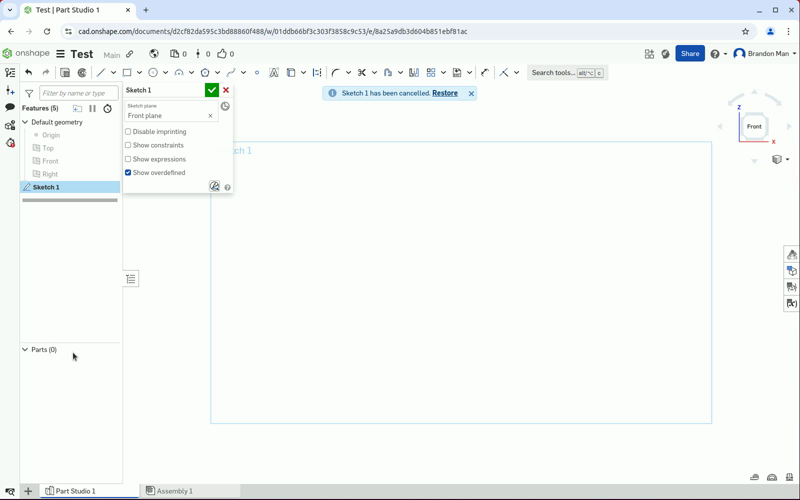
key(l)
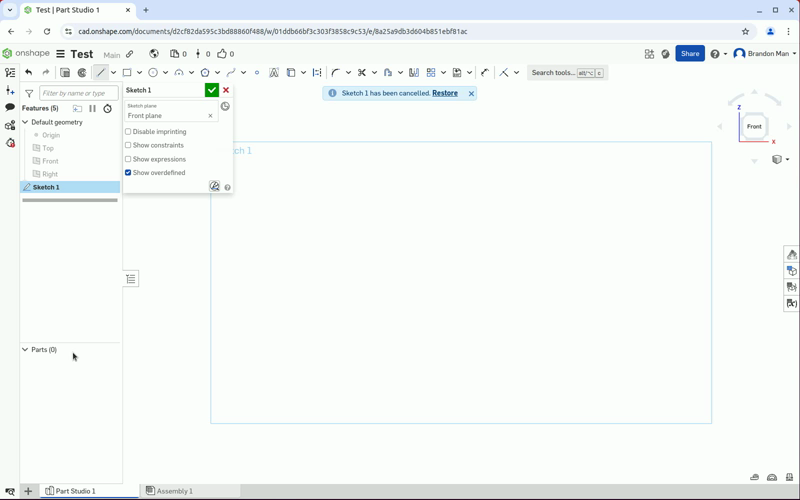
key_down(shift)
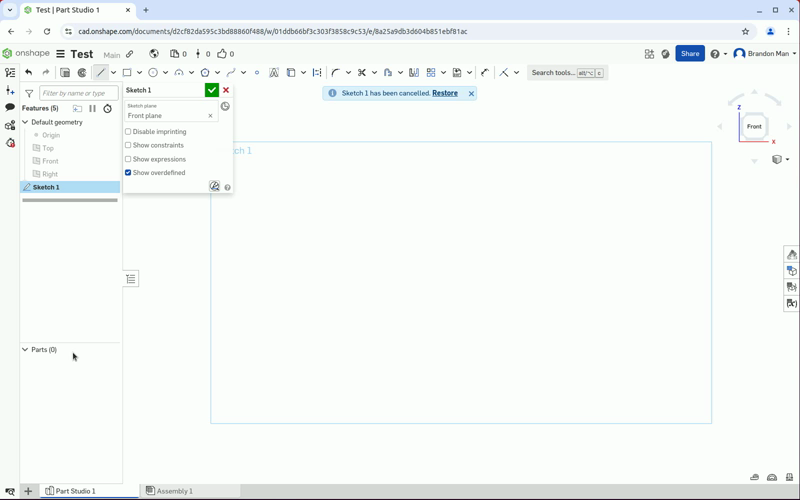
mouse_move(363, 282)
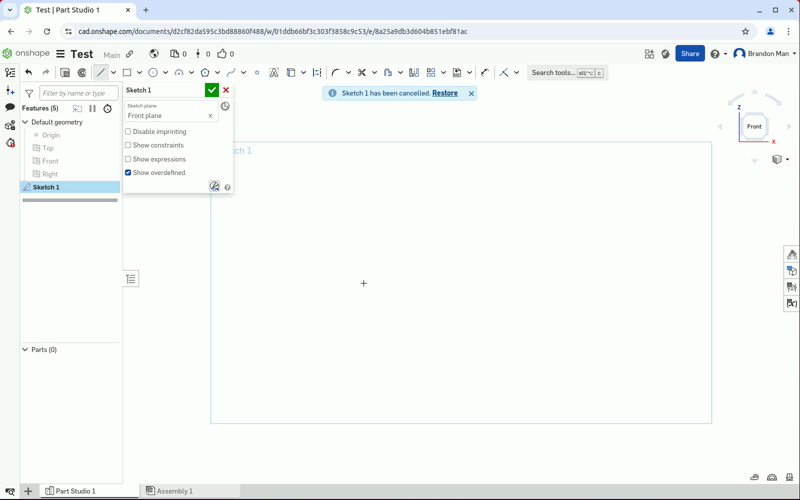
click(363, 282)
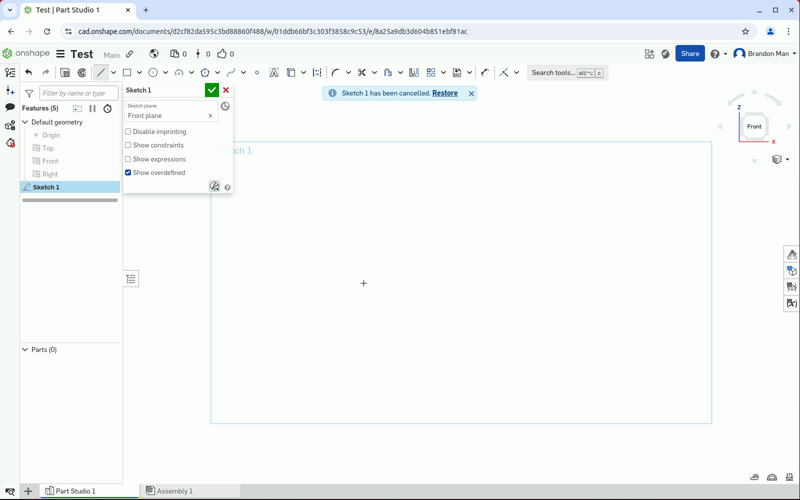
key_up(shift)
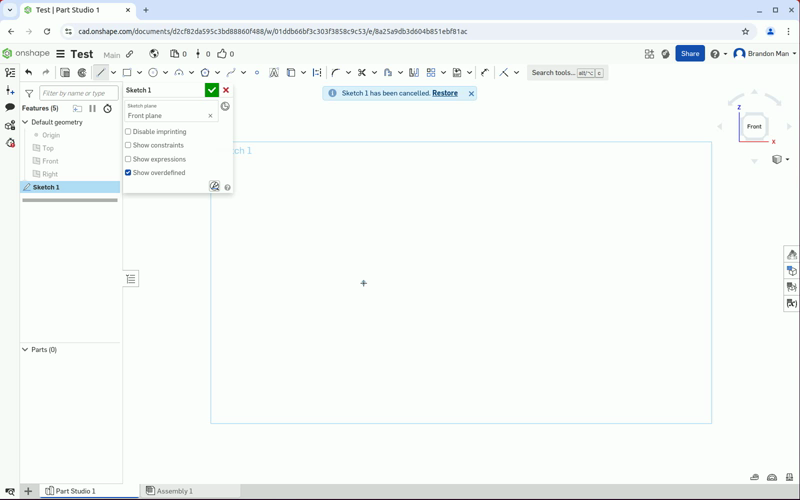
key_down(shift)
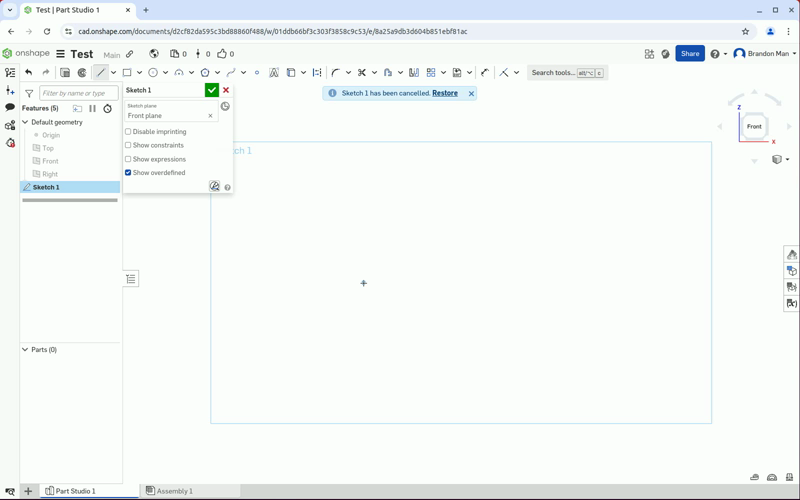
mouse_move(551, 282)
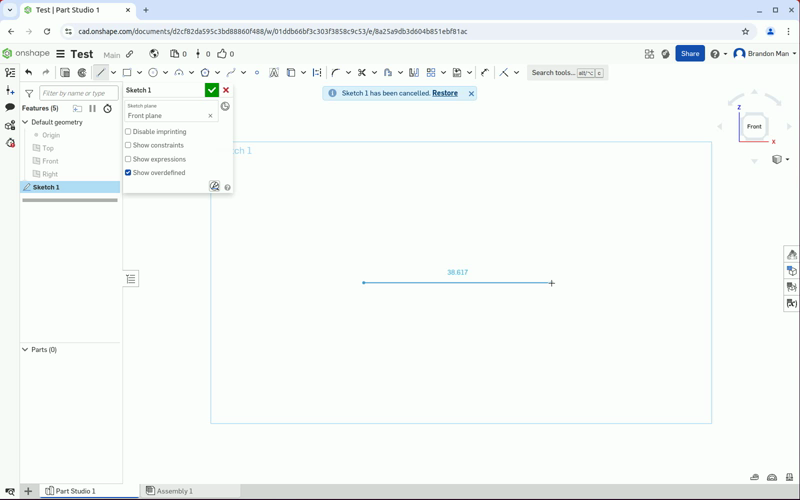
click(551, 282)
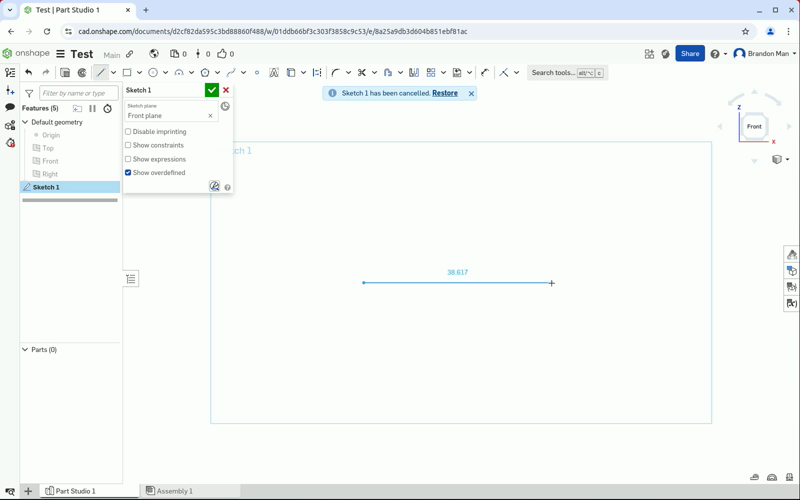
key_up(shift)
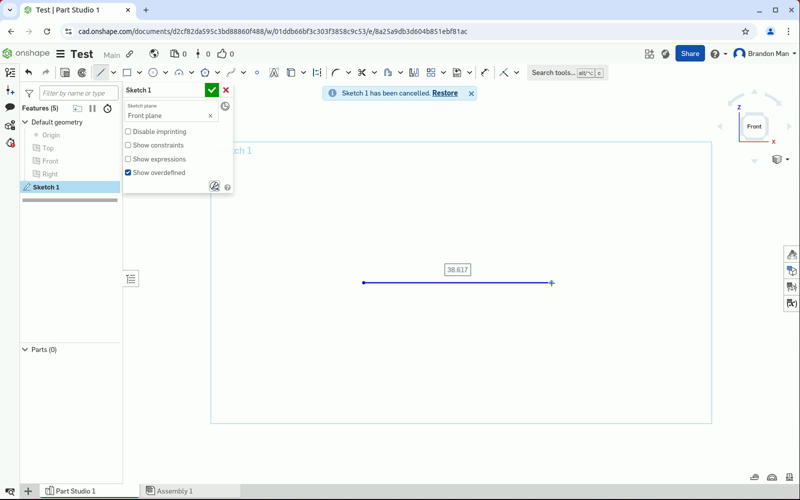
key(esc)
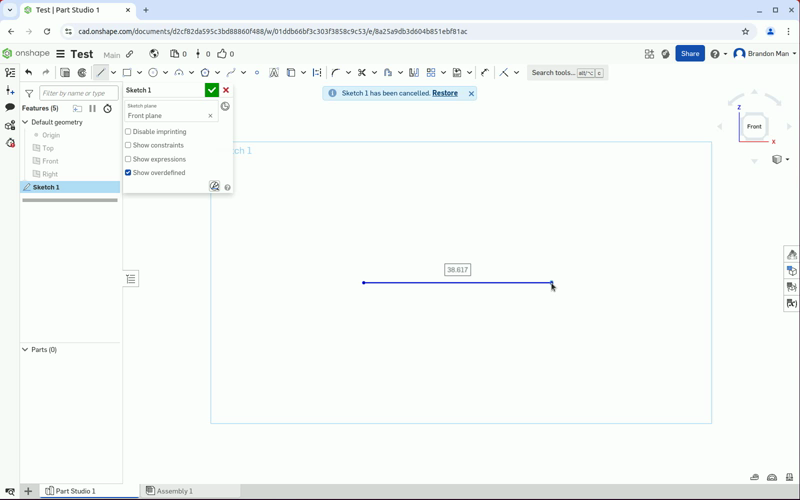
key(a)
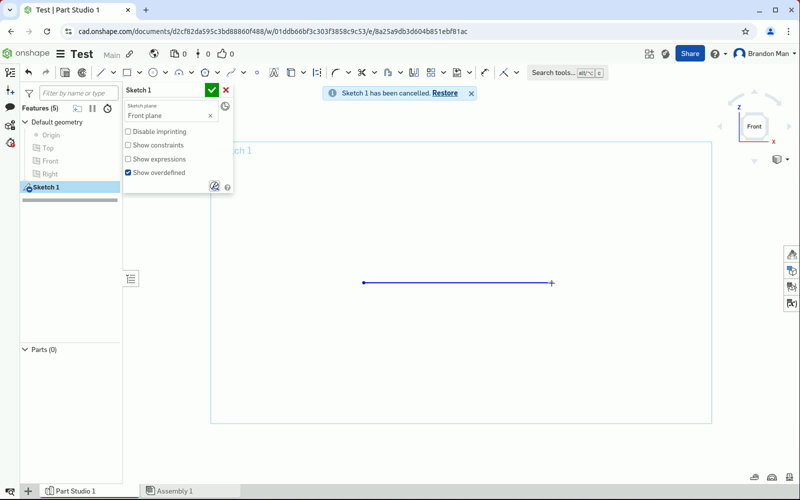
mouse_move(551, 282)
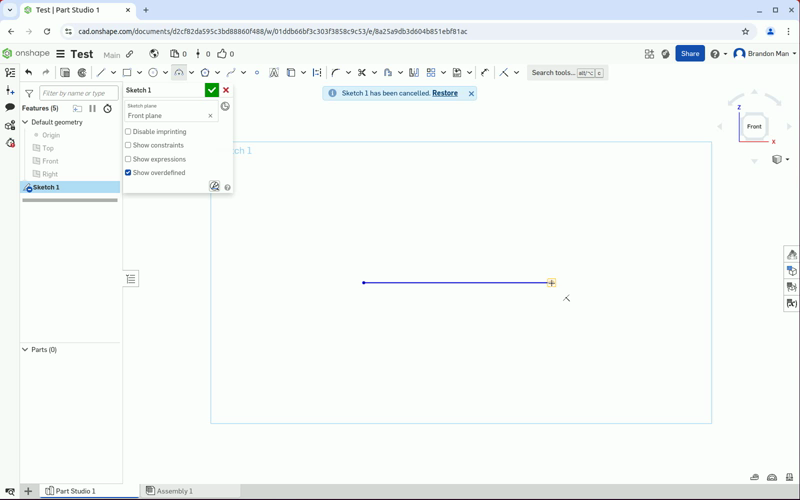
click(551, 282)
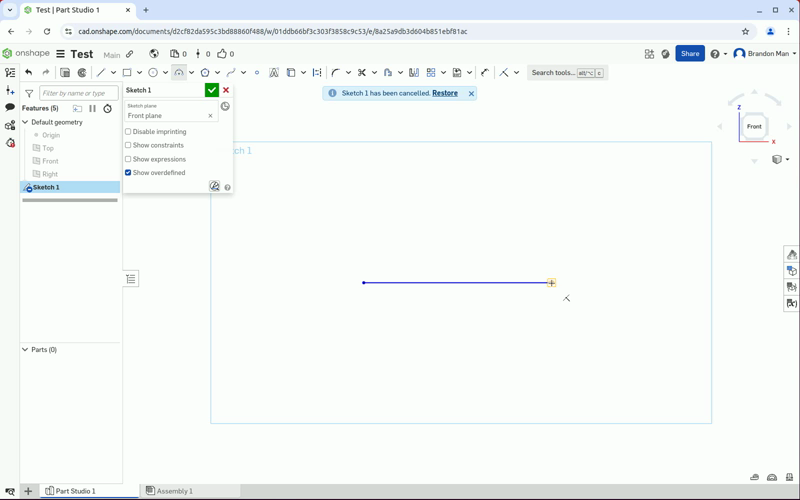
key_down(shift)
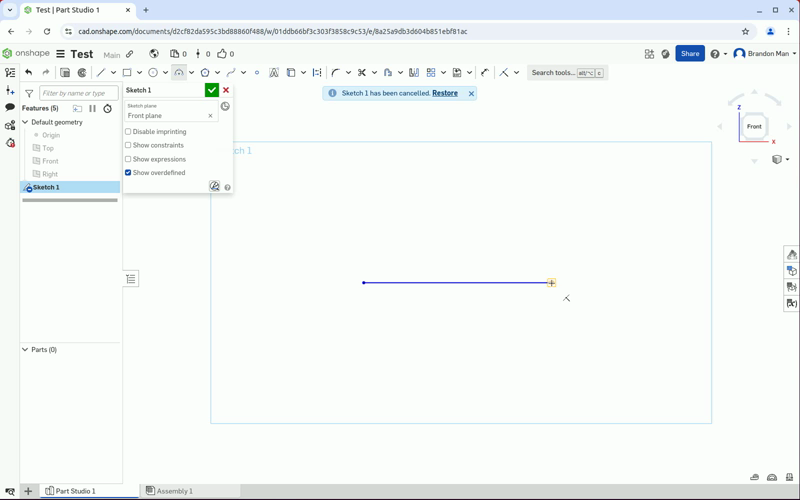
mouse_move(551, 252)
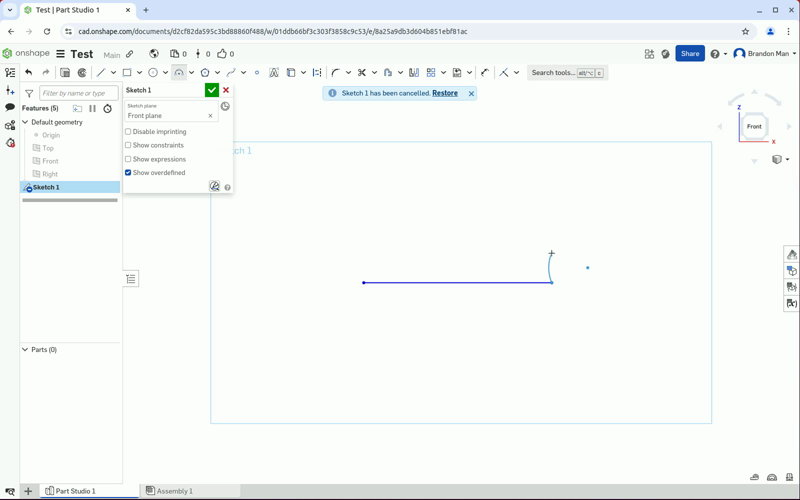
click(551, 252)
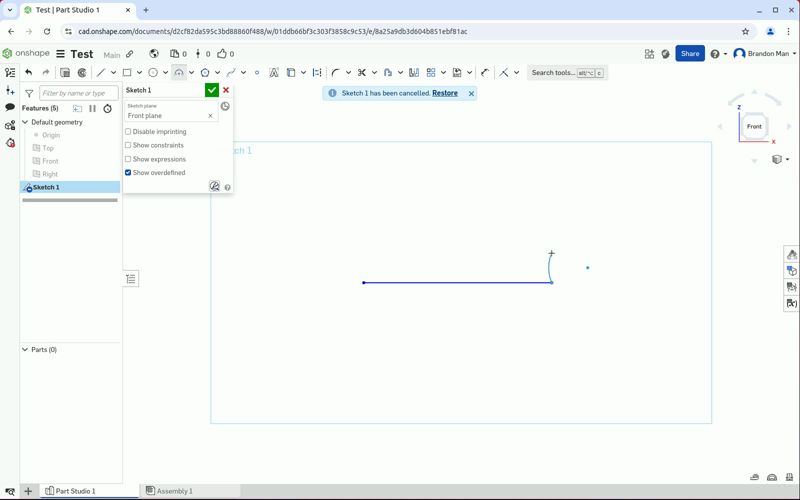
mouse_move(566, 267)
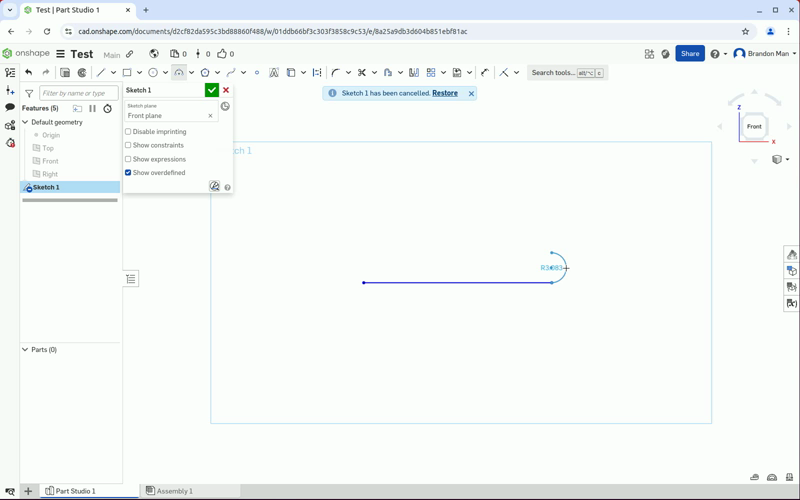
click(566, 267)
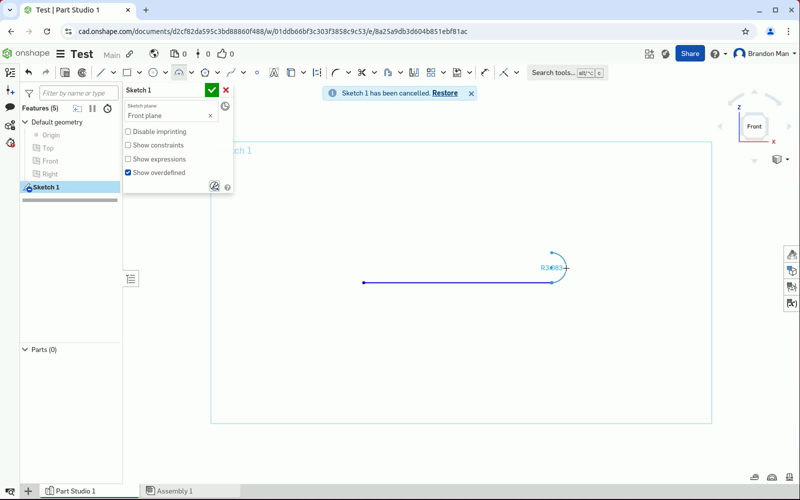
key_up(shift)
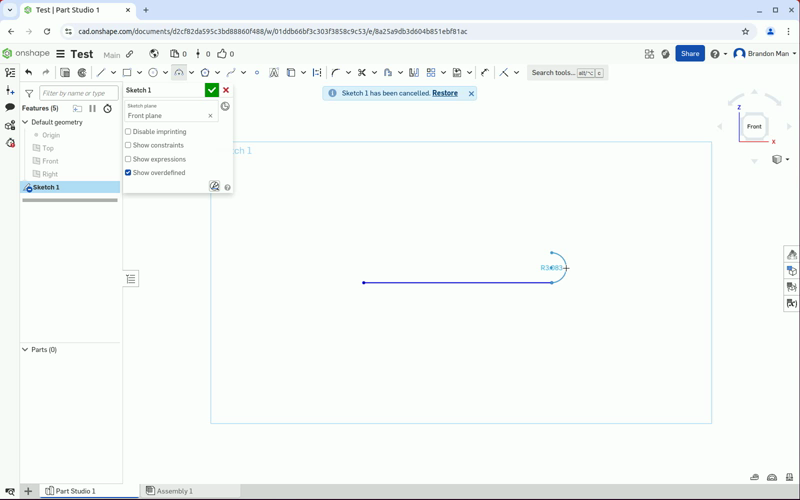
key(esc)
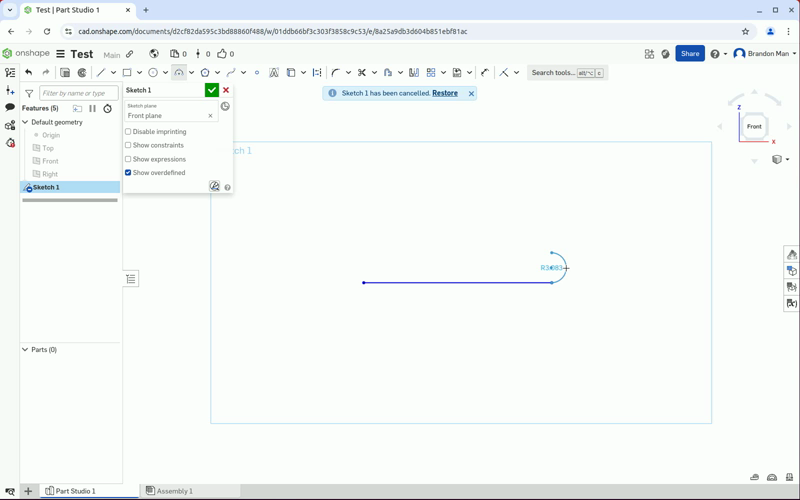
key(l)
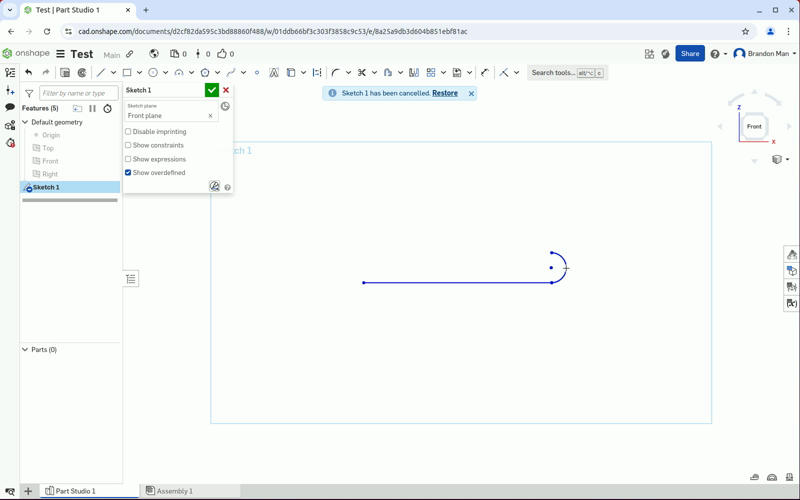
mouse_move(551, 252)
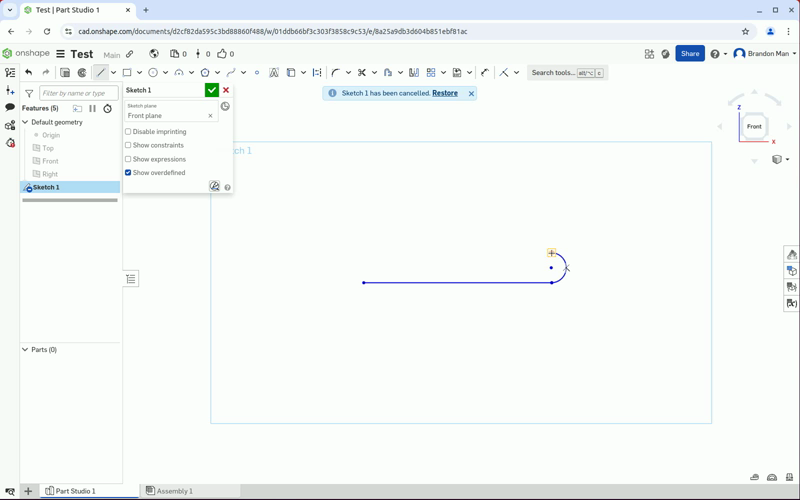
click(551, 252)
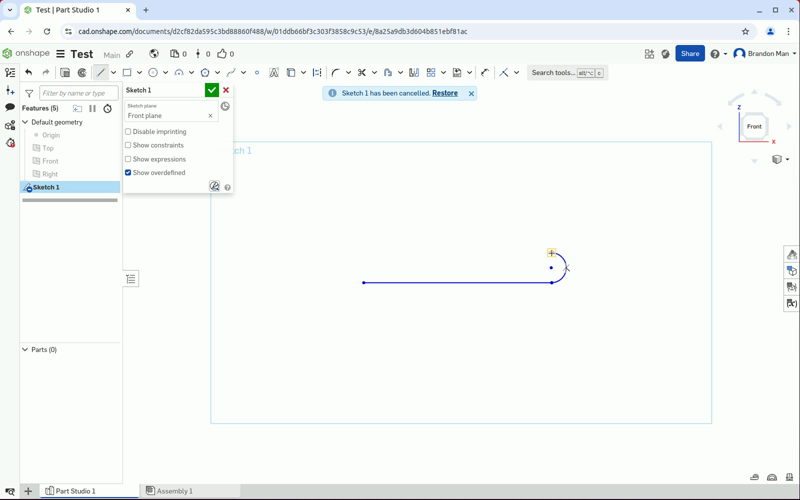
key_down(shift)
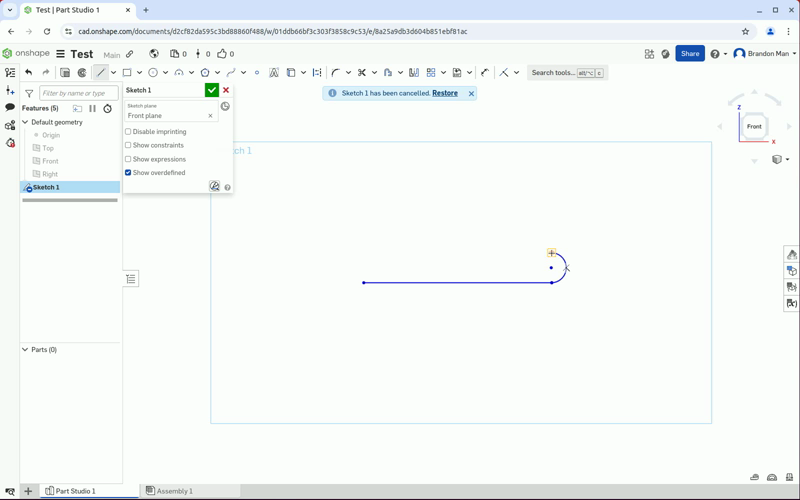
mouse_move(363, 252)
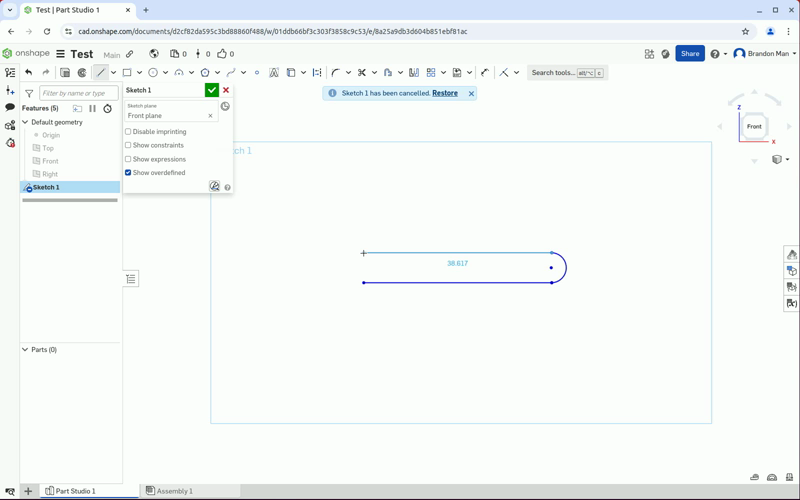
click(363, 252)
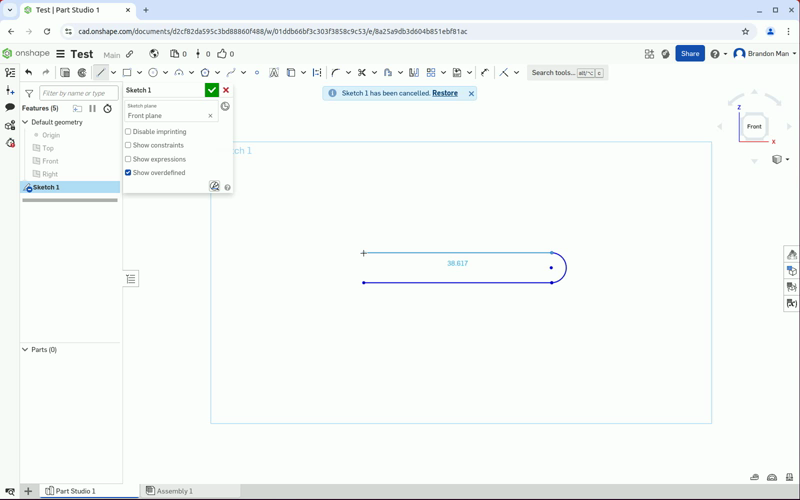
key_up(shift)
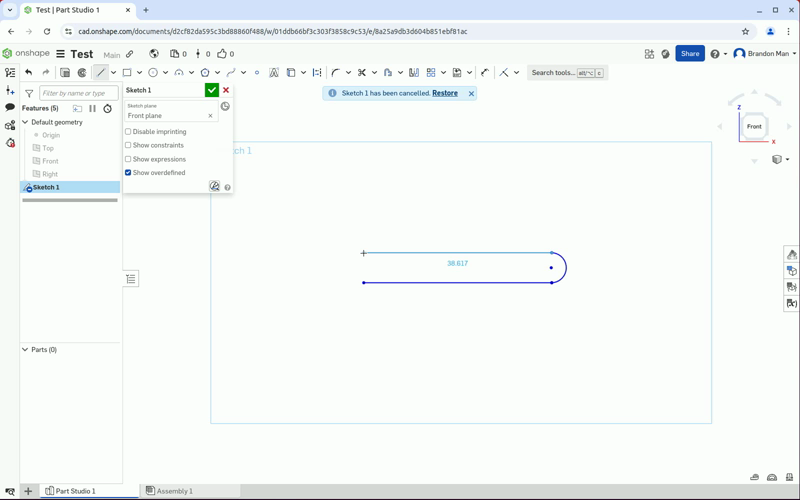
key(esc)
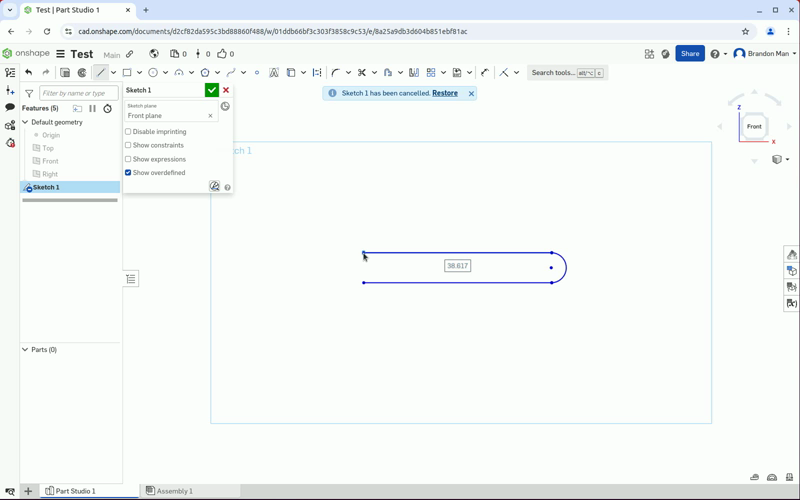
key(a)
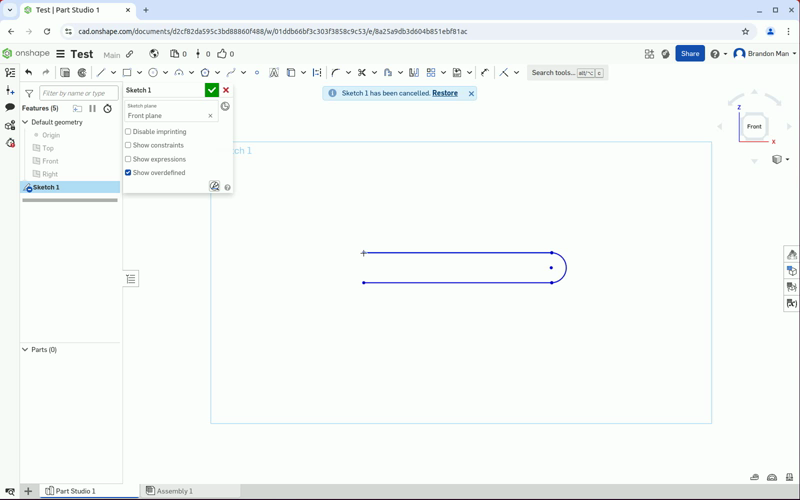
mouse_move(363, 252)
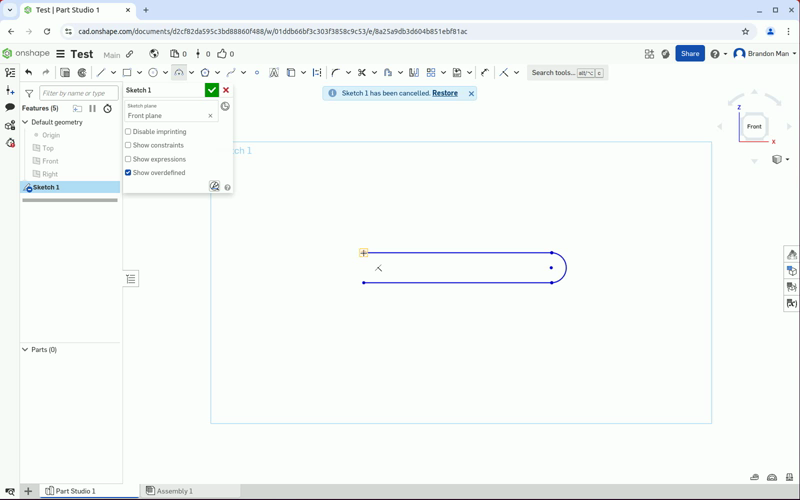
click(363, 252)
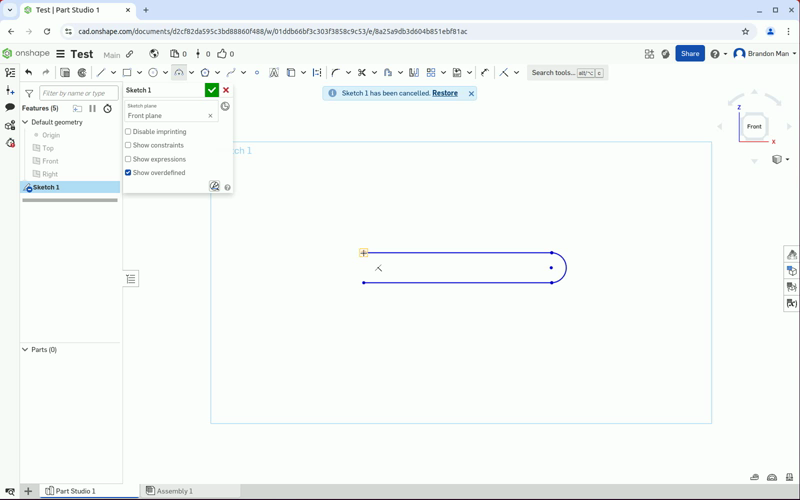
mouse_move(363, 282)
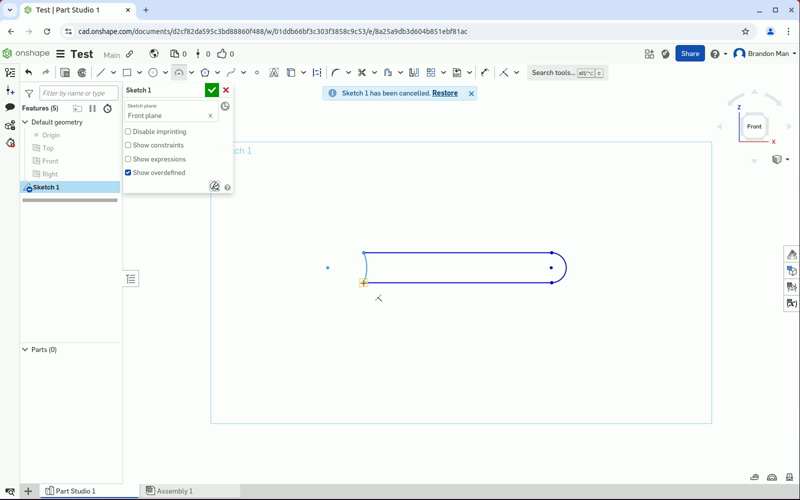
click(363, 282)
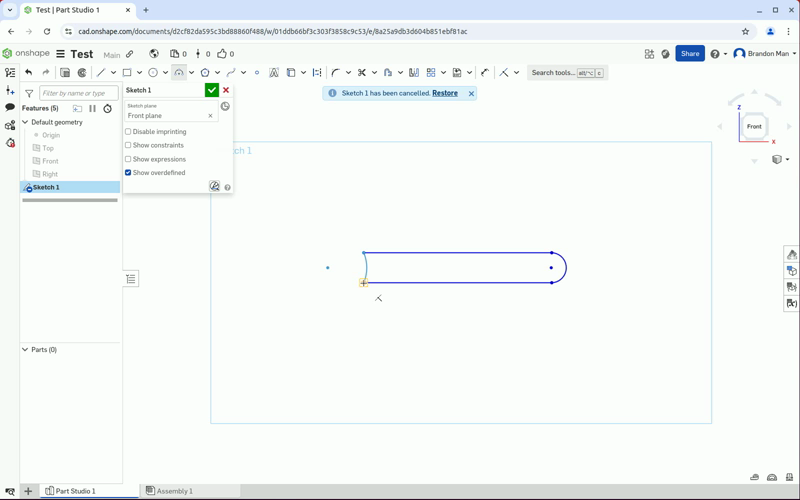
key_down(shift)
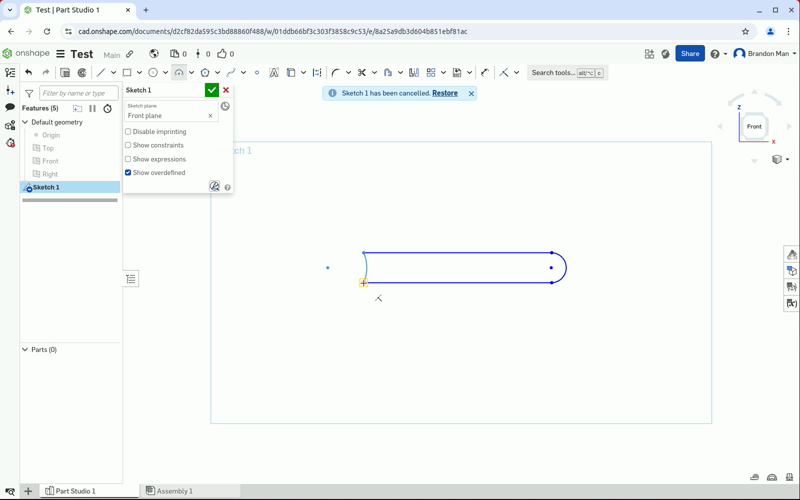
mouse_move(348, 267)
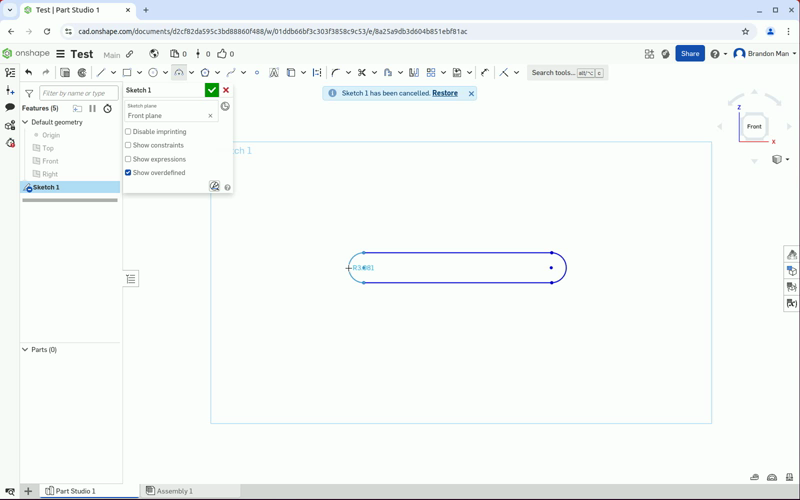
click(348, 267)
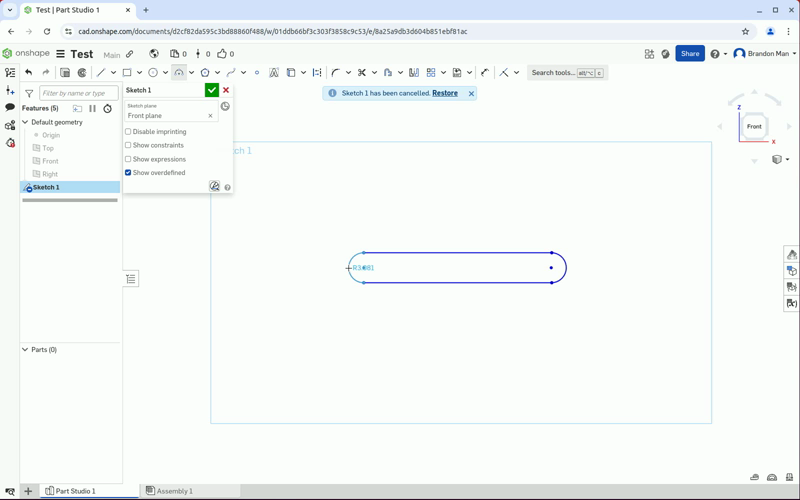
key_up(shift)
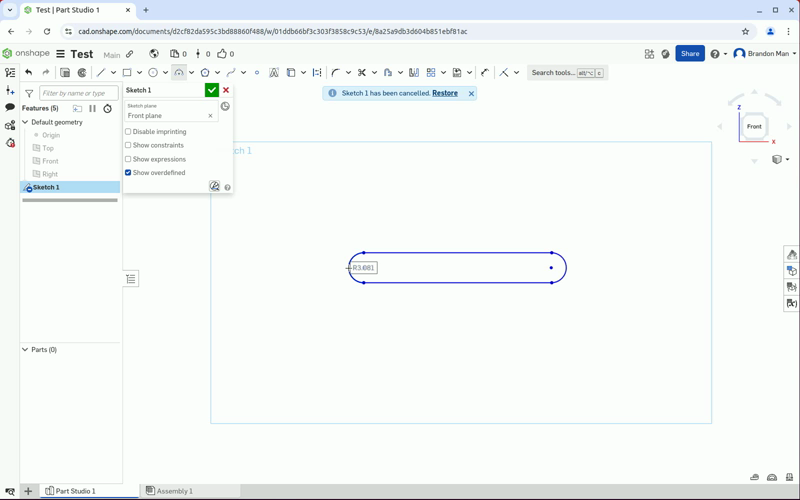
key(esc)
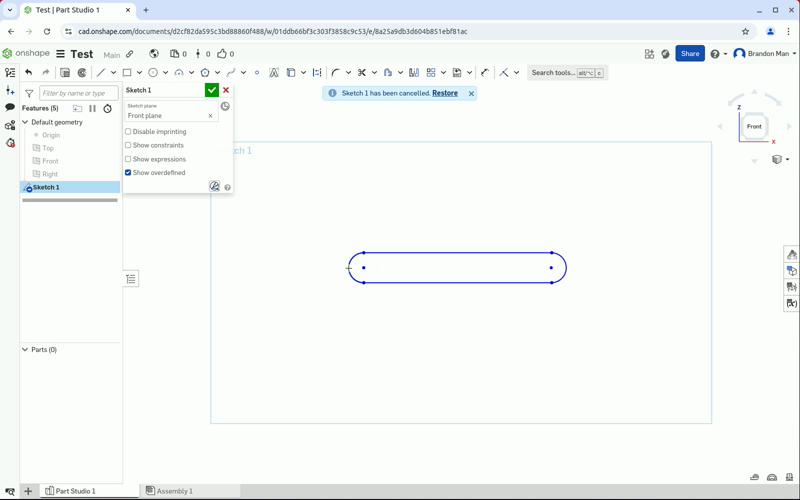
mouse_move(379, 267)
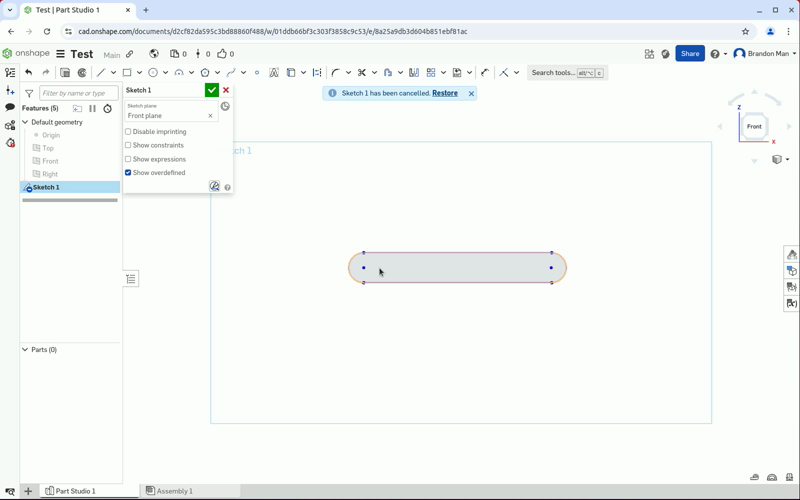
click(379, 267)
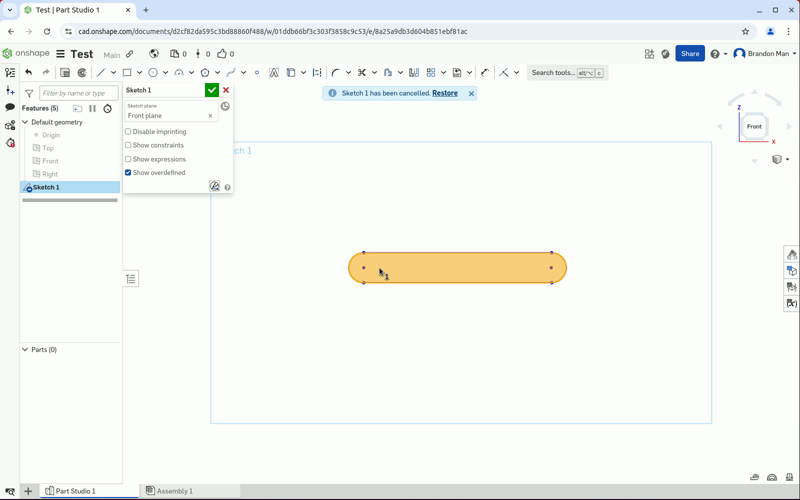
mouse_move(73, 352)
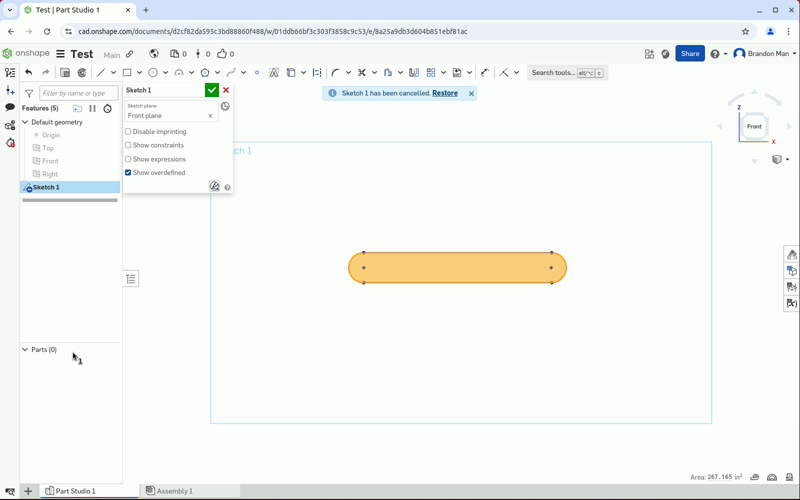
key(shift+y)
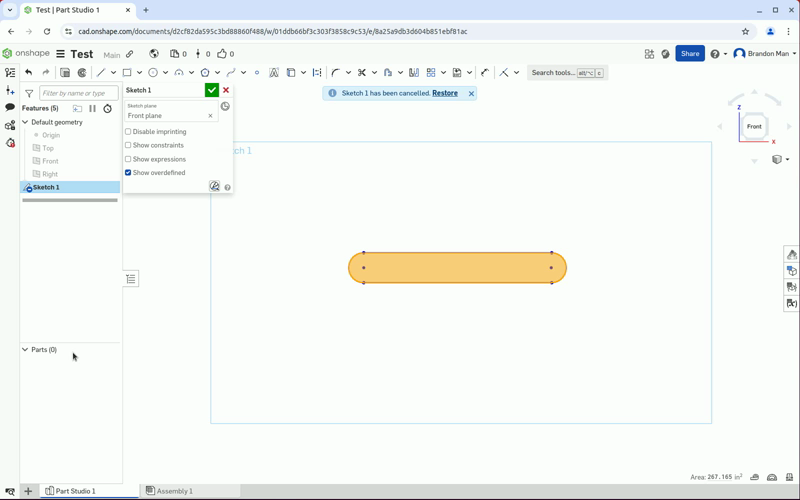
key(shift+e)
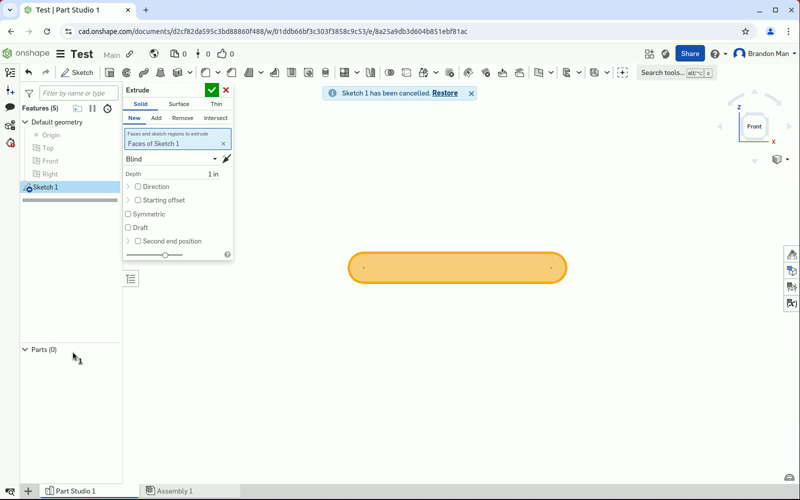
mouse_move(143, 106)
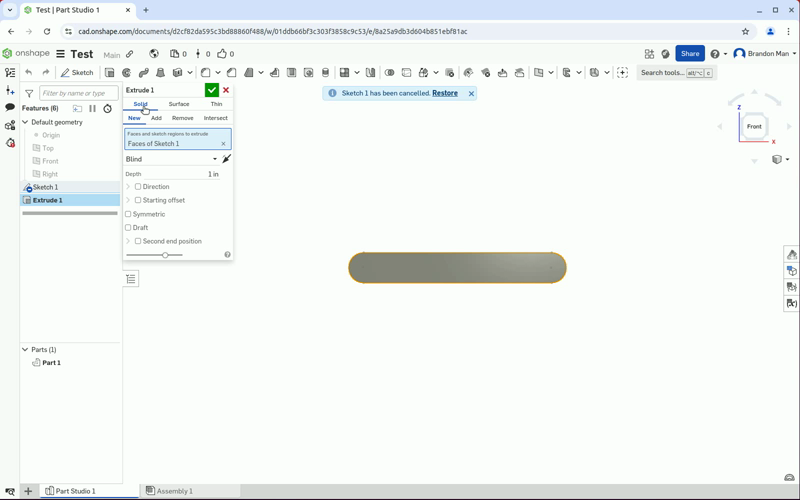
click(143, 106)
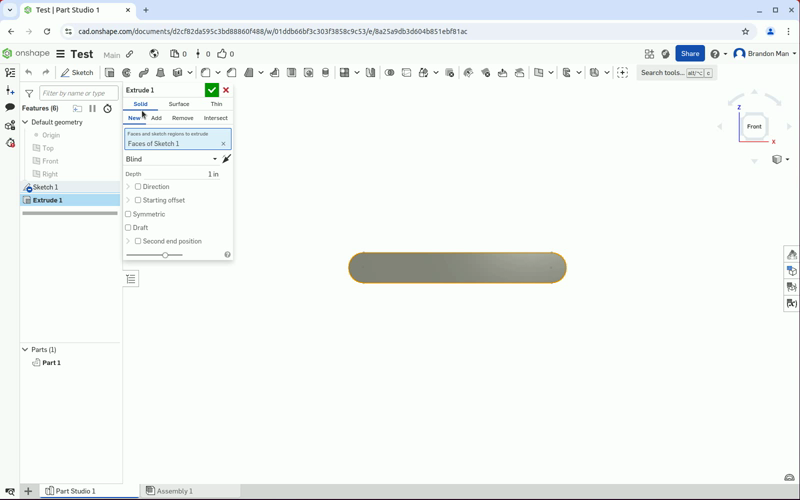
mouse_move(137, 120)
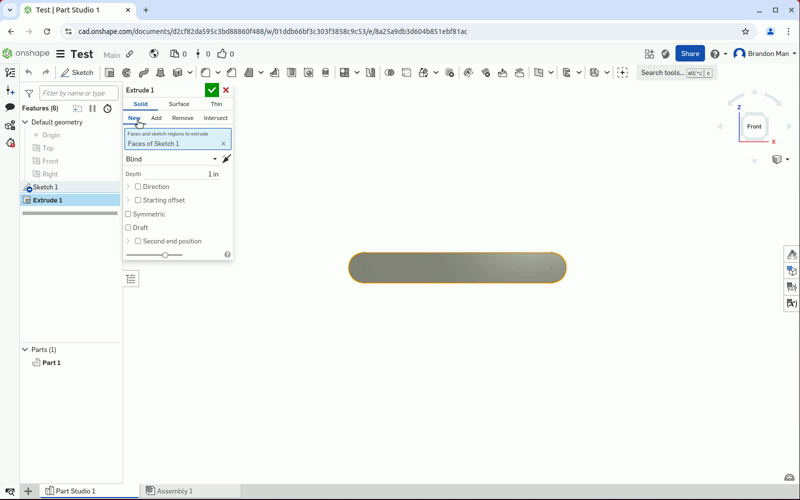
click(137, 120)
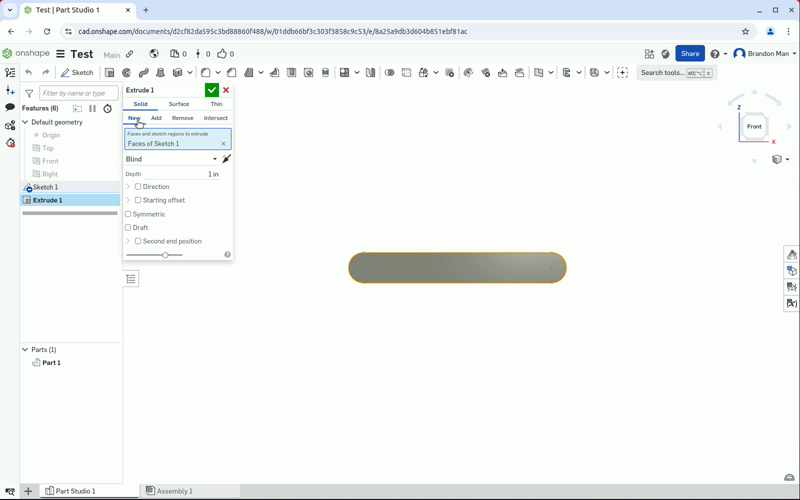
key(tab, 4)
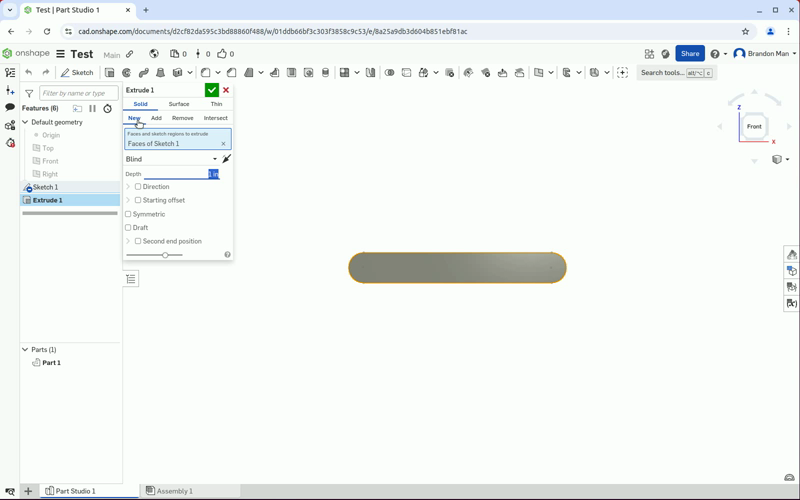
text(8.184)
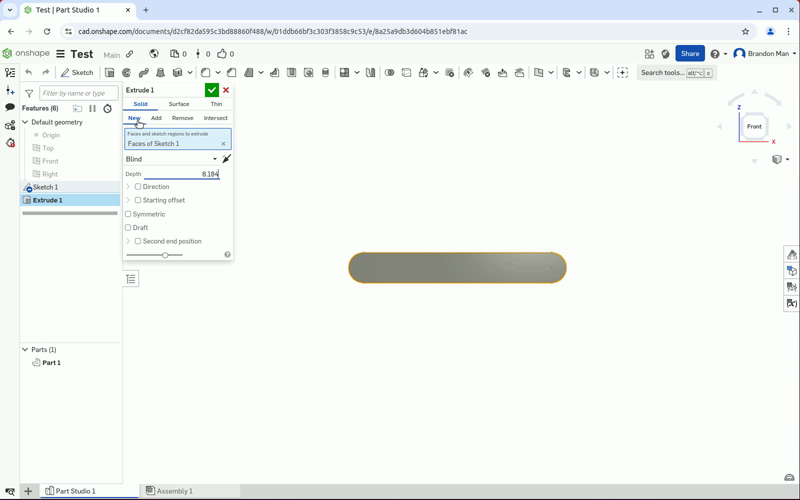
key(enter)
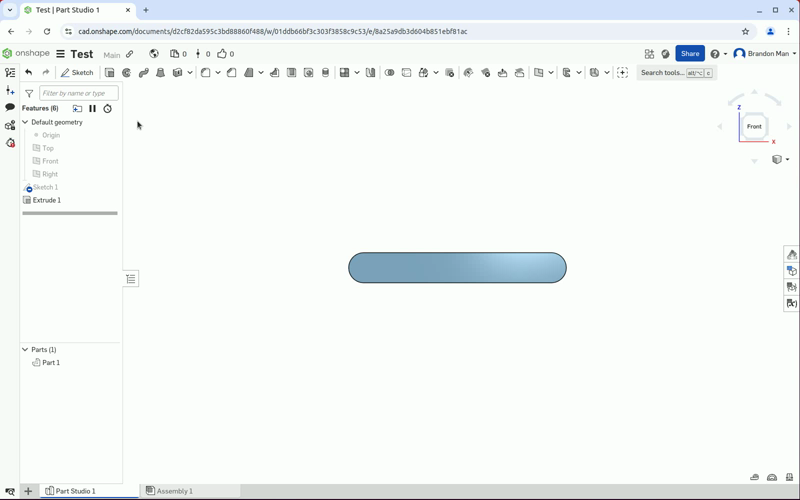
key(shift+h)
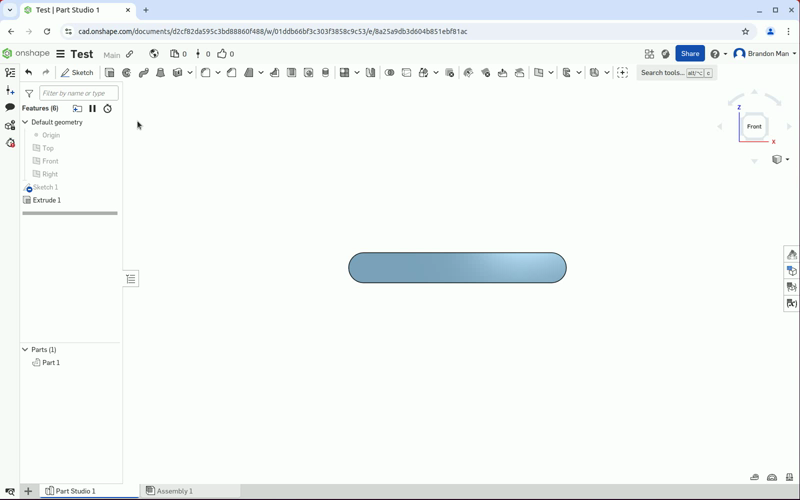
key(shift+h)
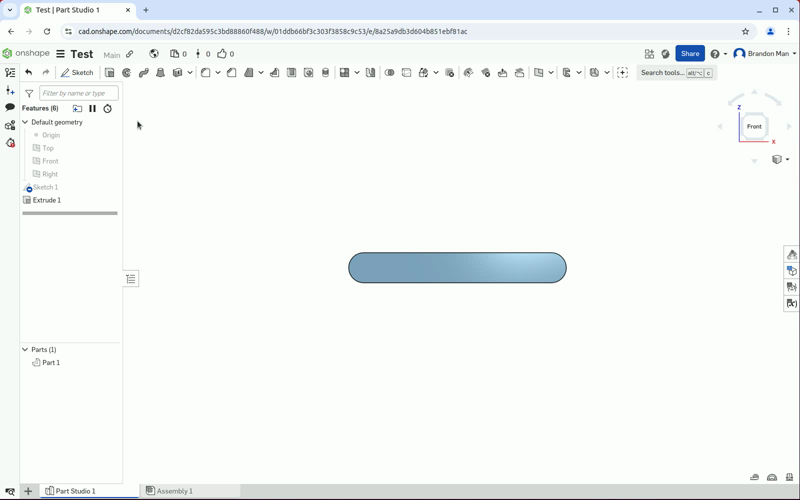
mouse_move(73, 189)
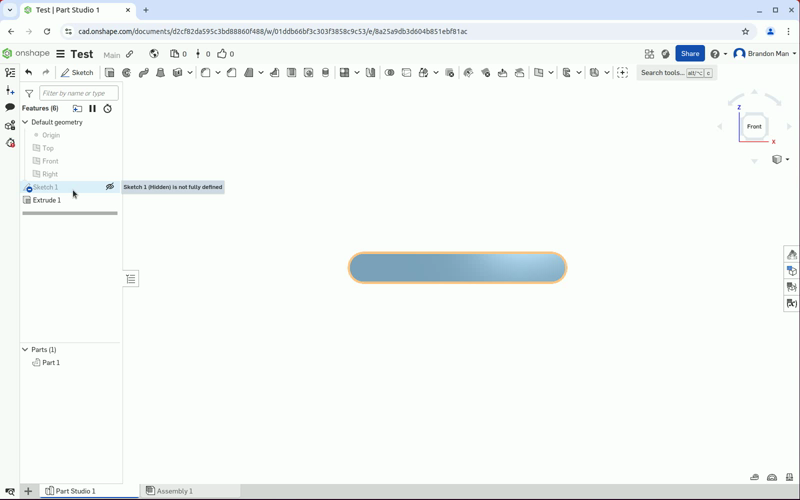
click(73, 189)
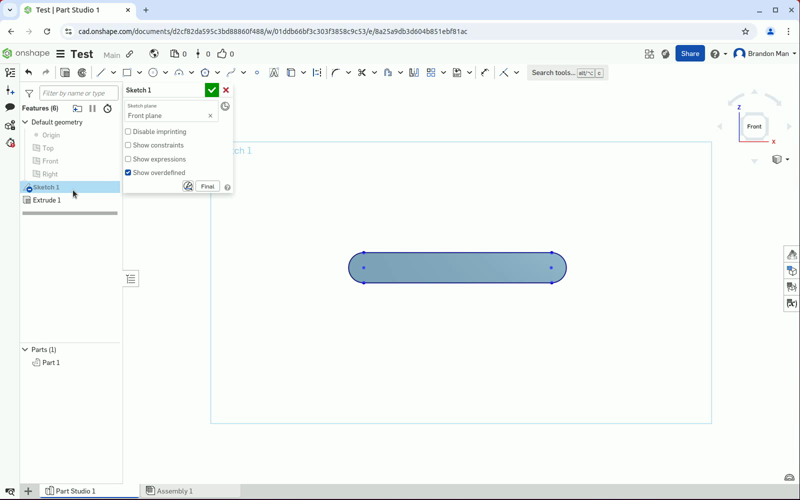
mouse_move(229, 92)
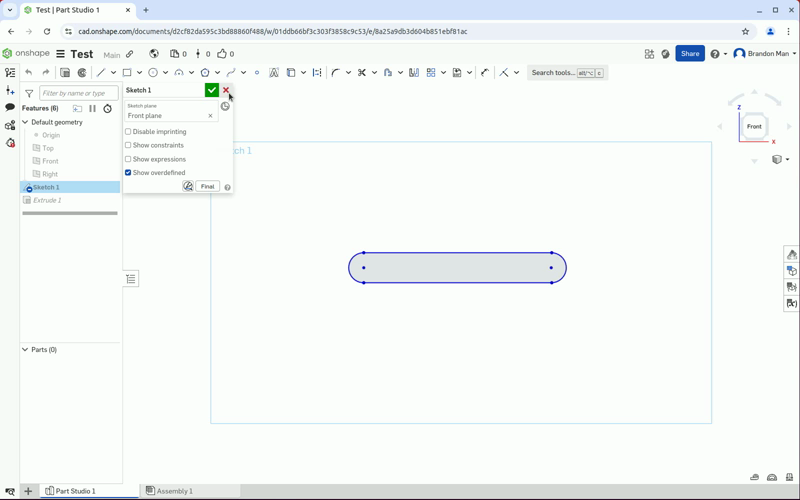
click(229, 92)
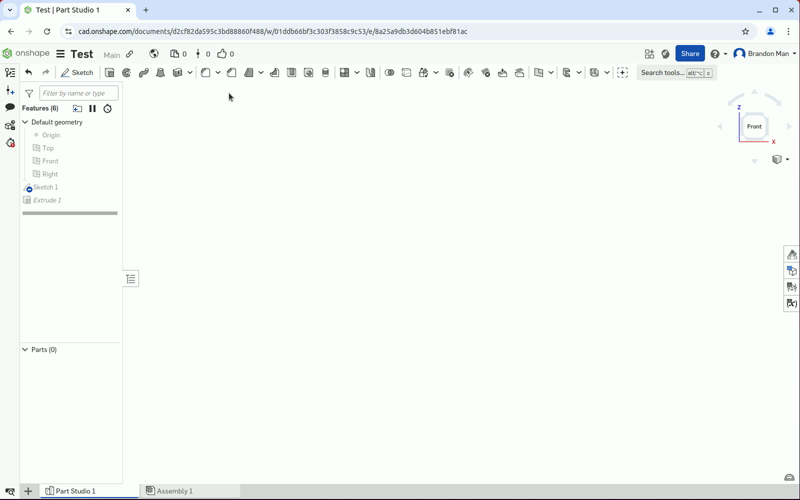
mouse_move(541, 75)
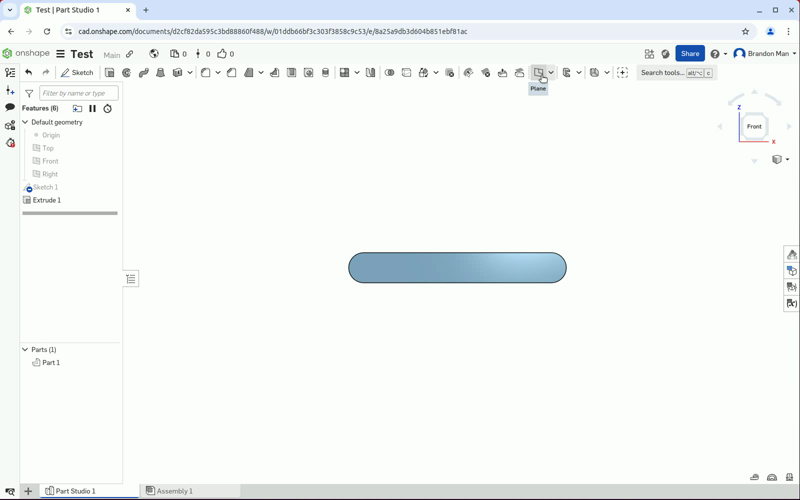
click(541, 75)
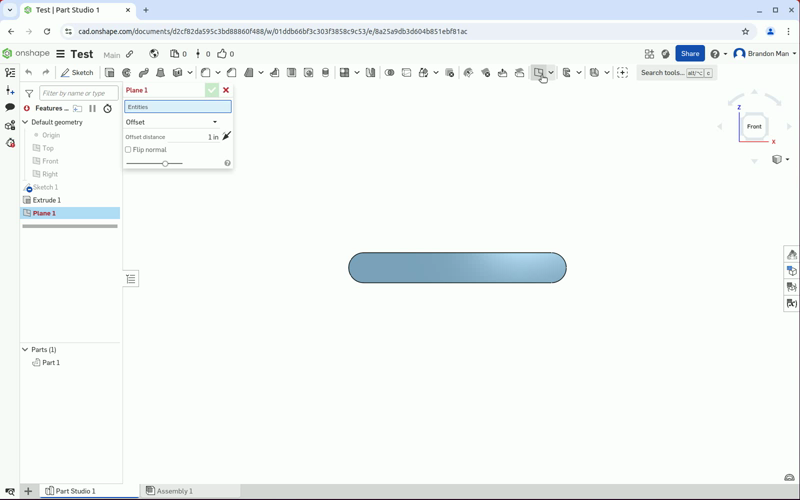
mouse_move(73, 163)
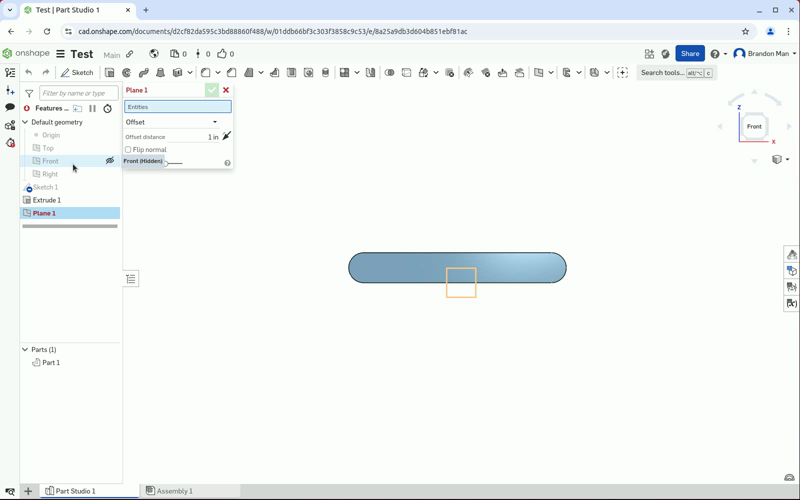
click(73, 163)
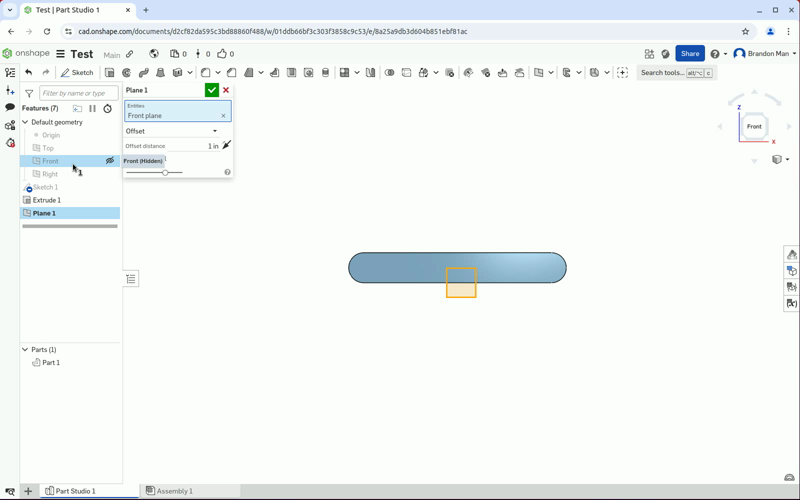
key(tab, 2)
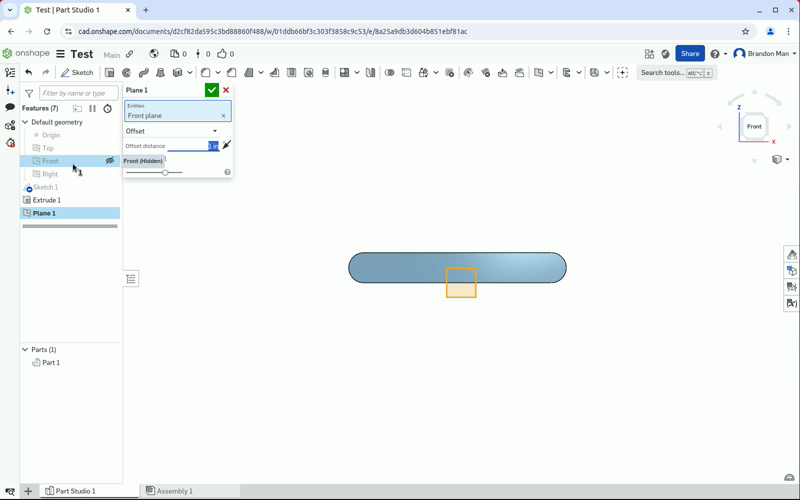
text(8.196)
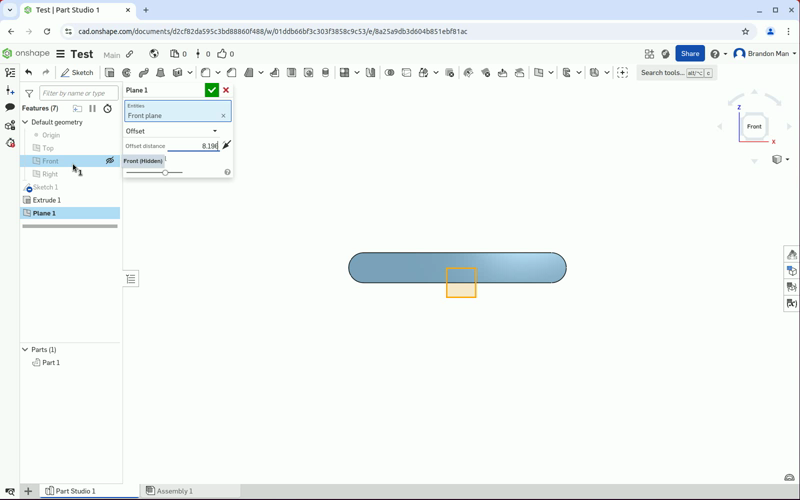
key(enter, 2)
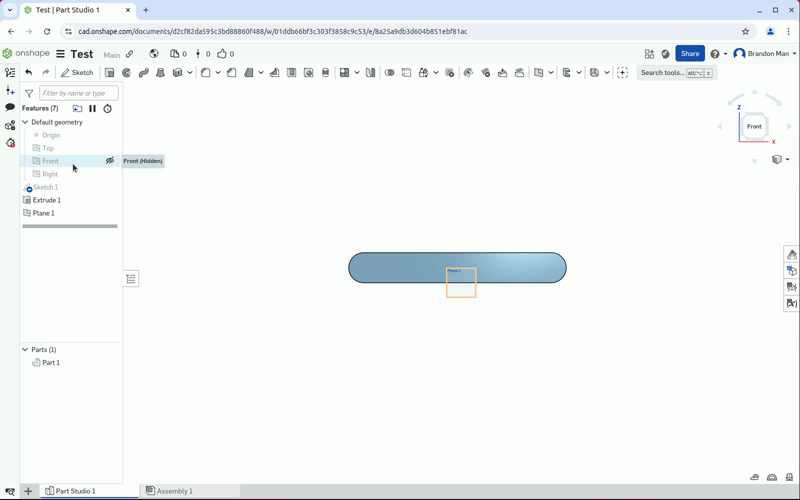
key(shift+s)
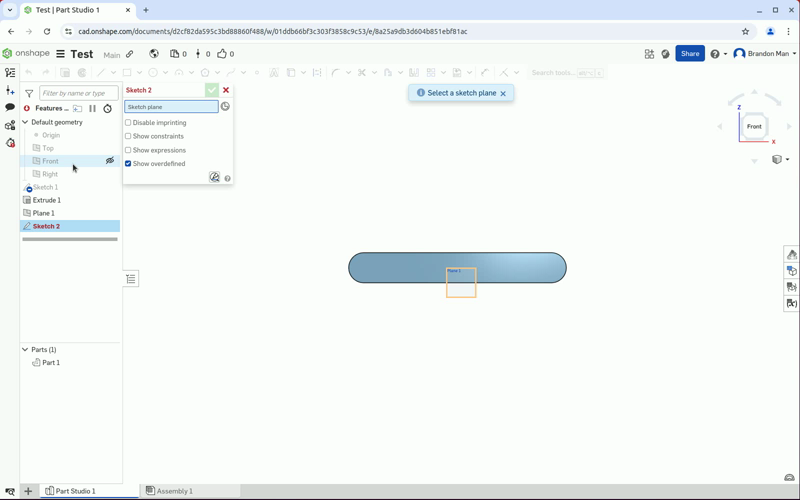
mouse_move(73, 215)
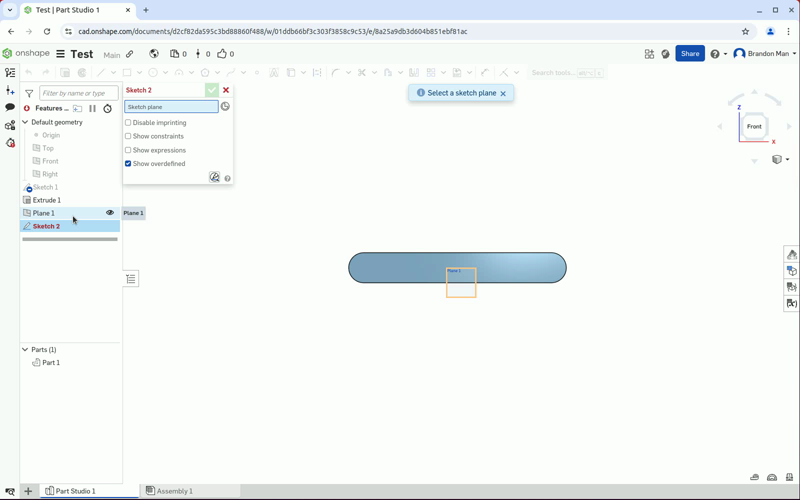
click(73, 215)
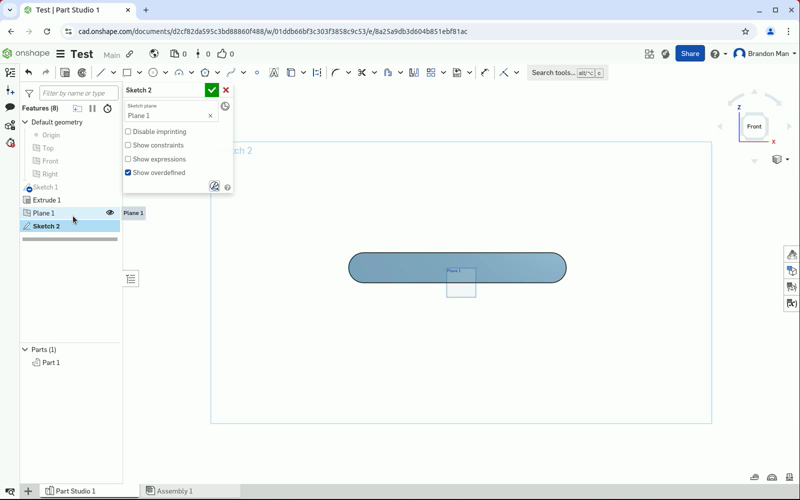
mouse_move(73, 352)
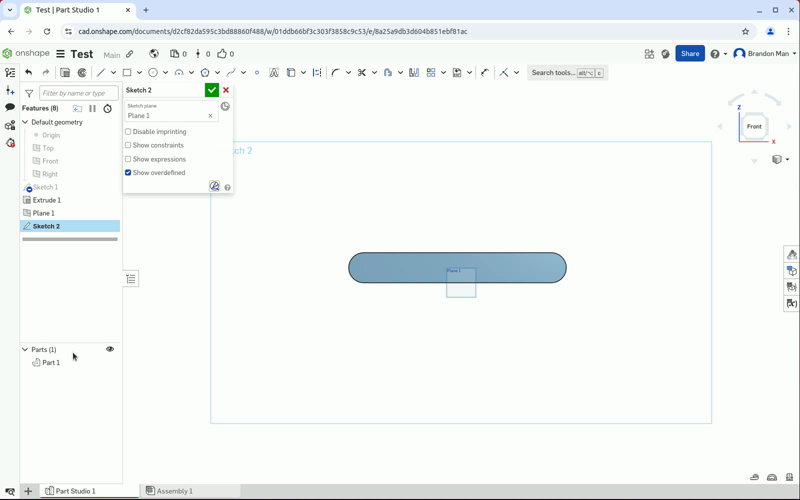
key(y)
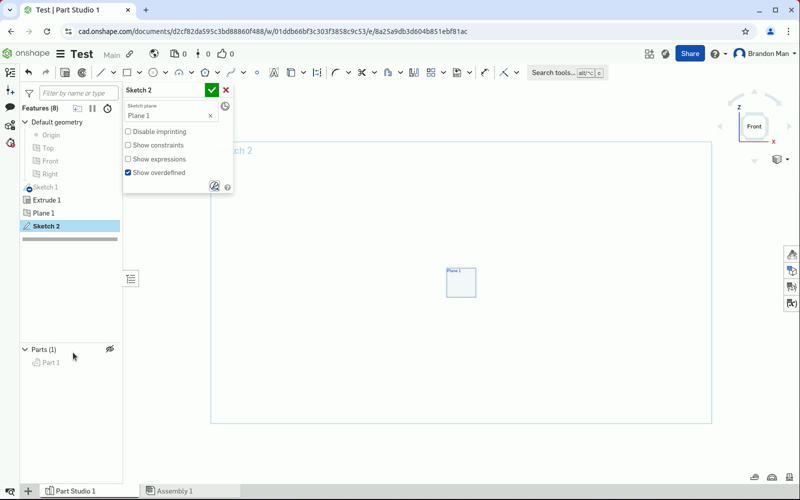
key(c)
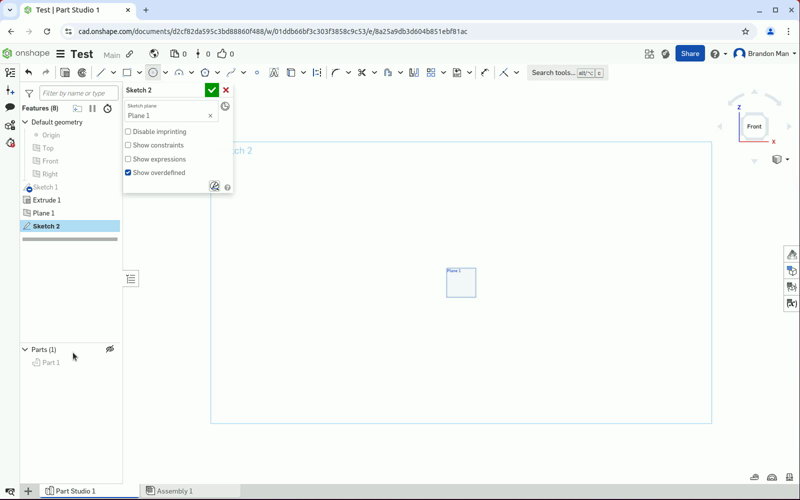
key_down(shift)
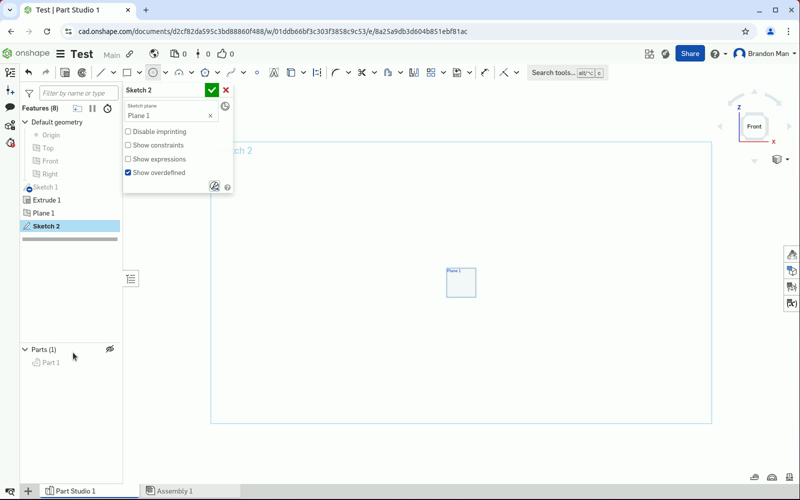
mouse_move(552, 267)
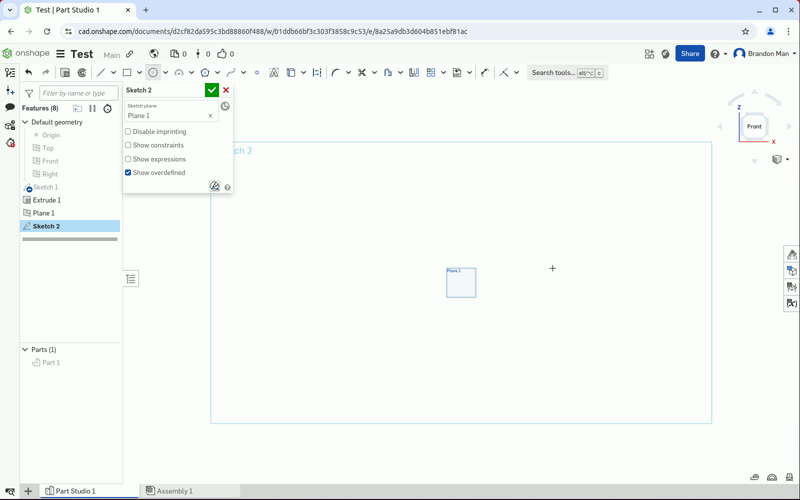
click(552, 267)
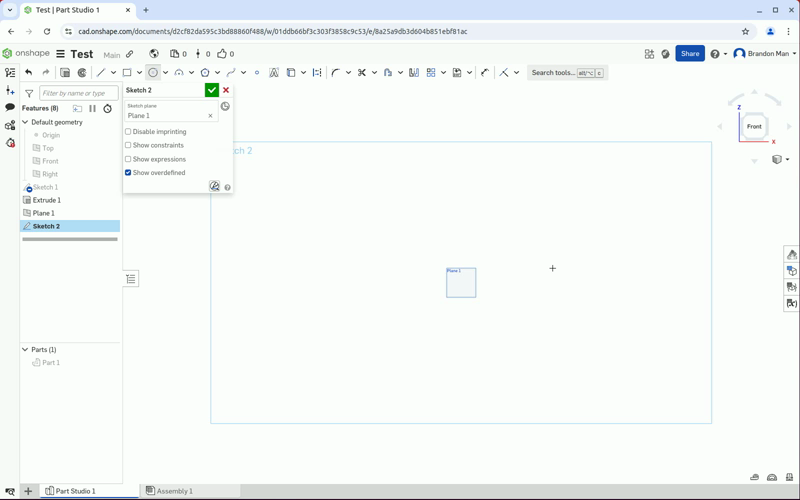
key_up(shift)
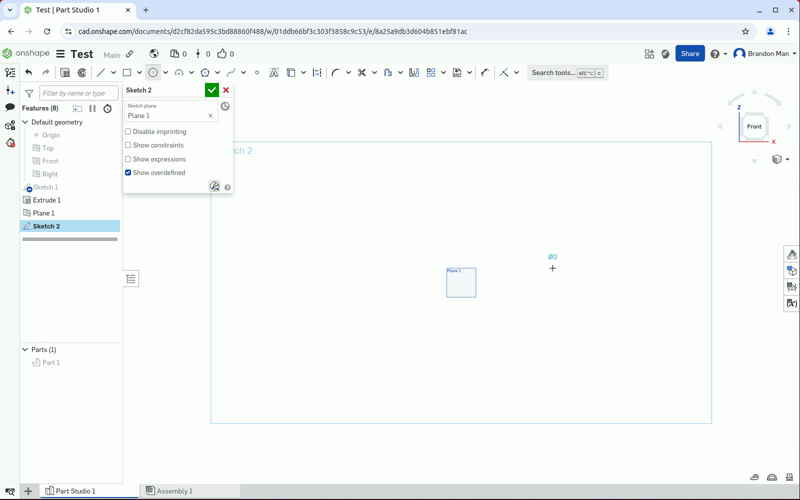
mouse_move(558, 267)
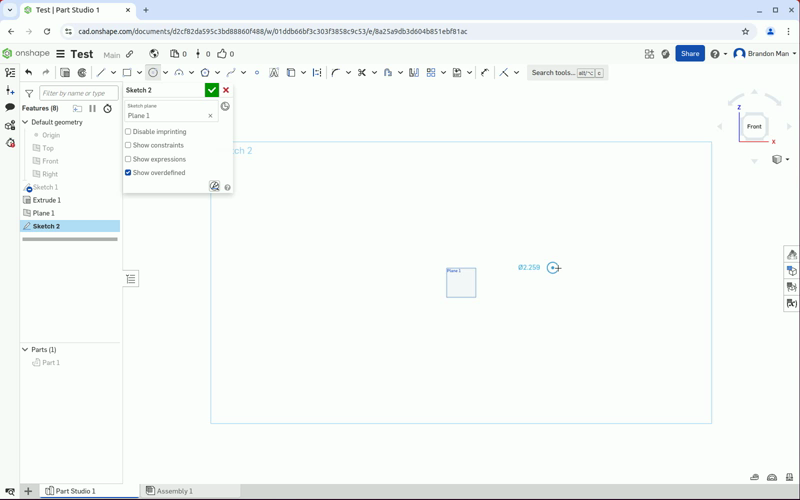
click(558, 267)
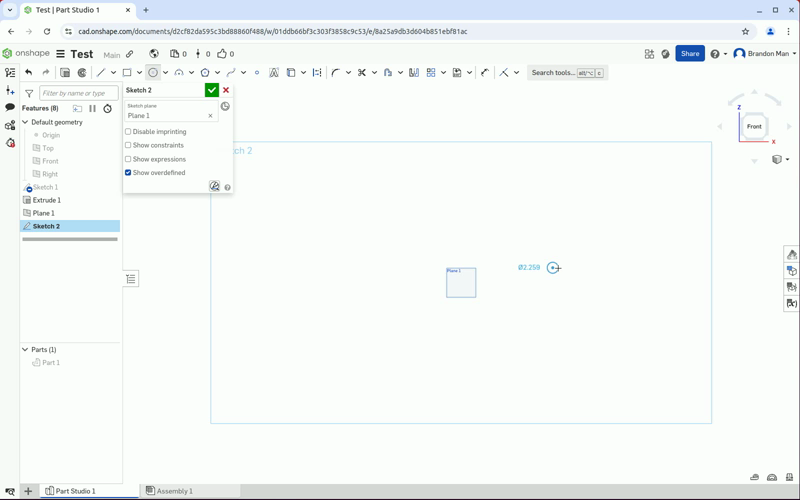
key(esc)
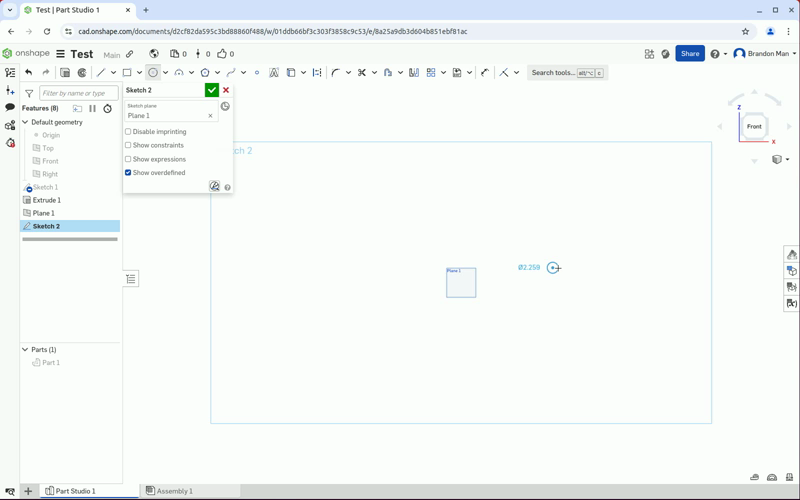
mouse_move(549, 271)
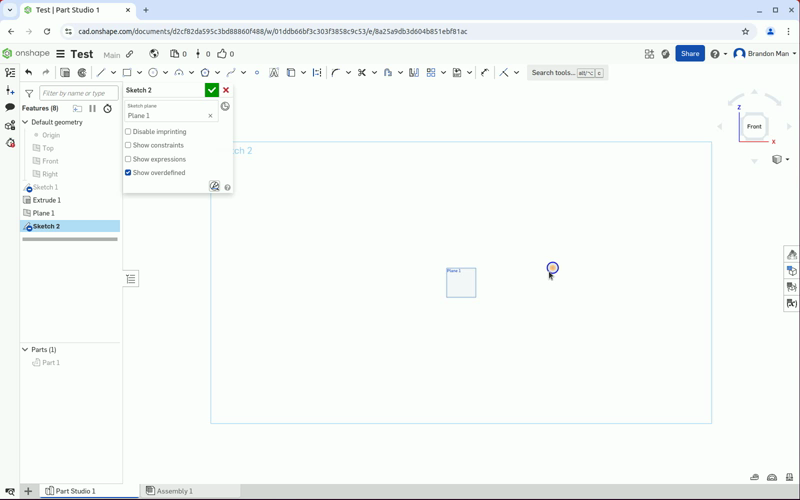
scroll(6)
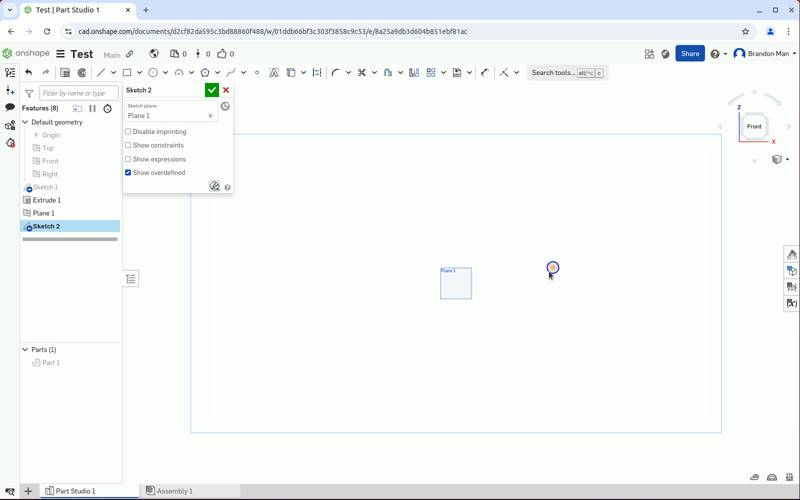
scroll(6)
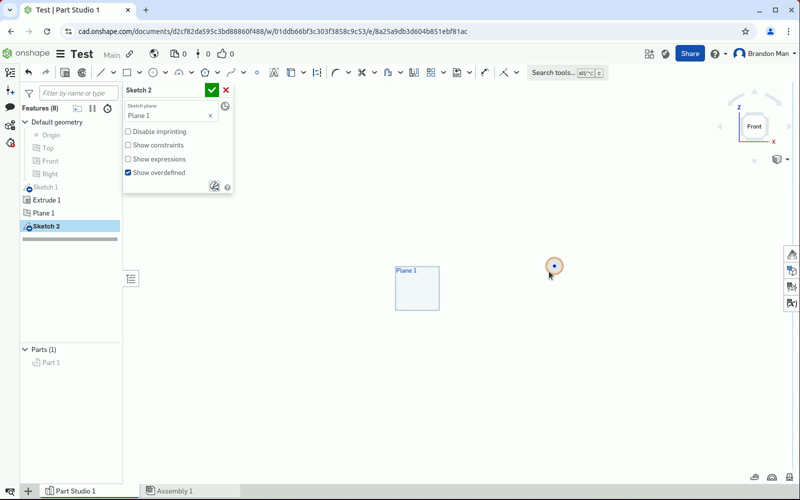
scroll(6)
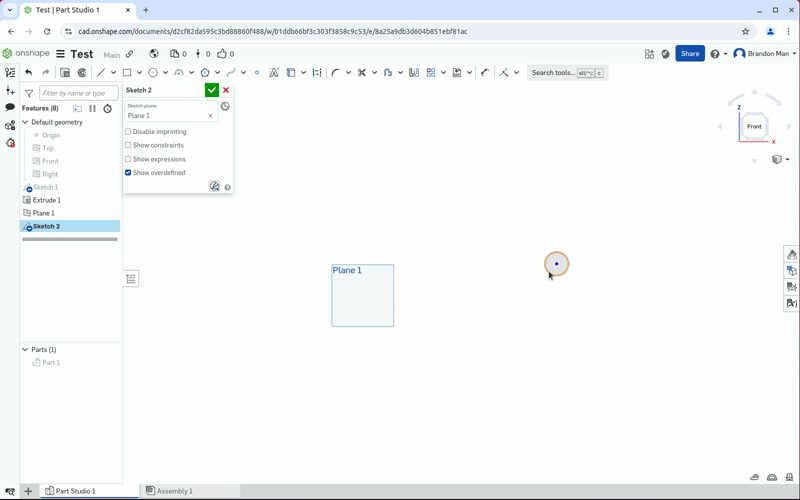
scroll(6)
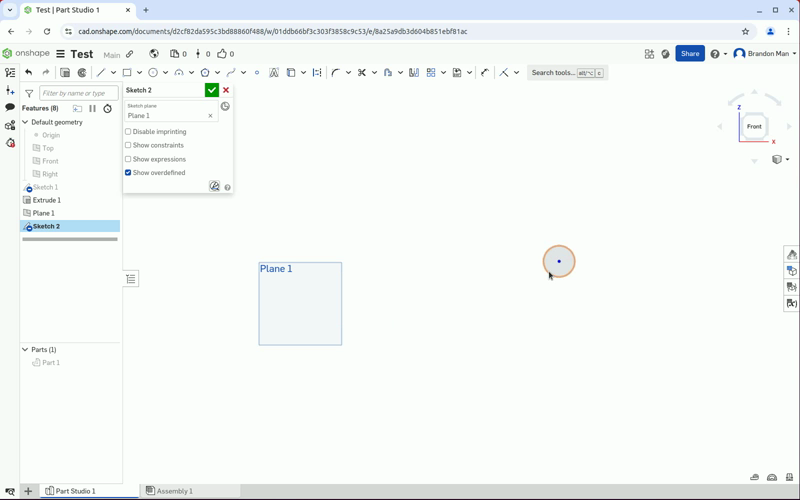
scroll(6)
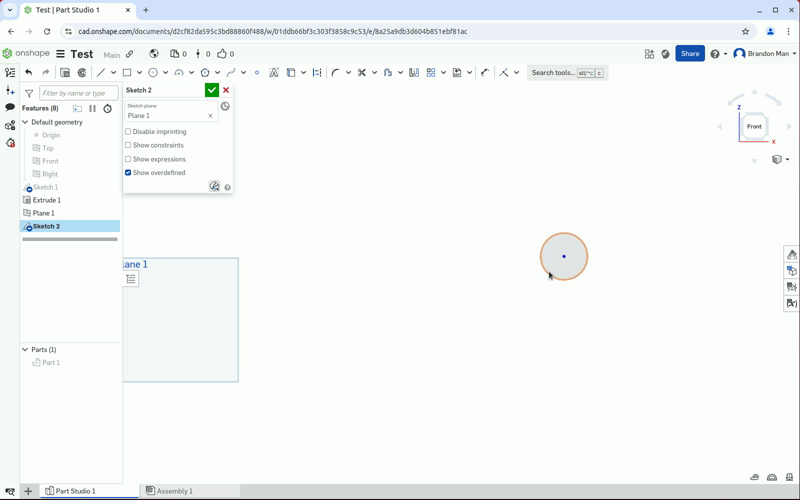
scroll(6)
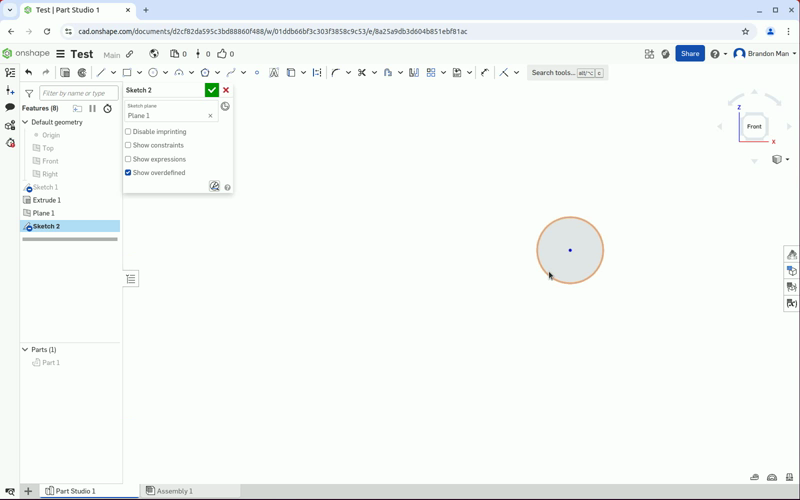
scroll(6)
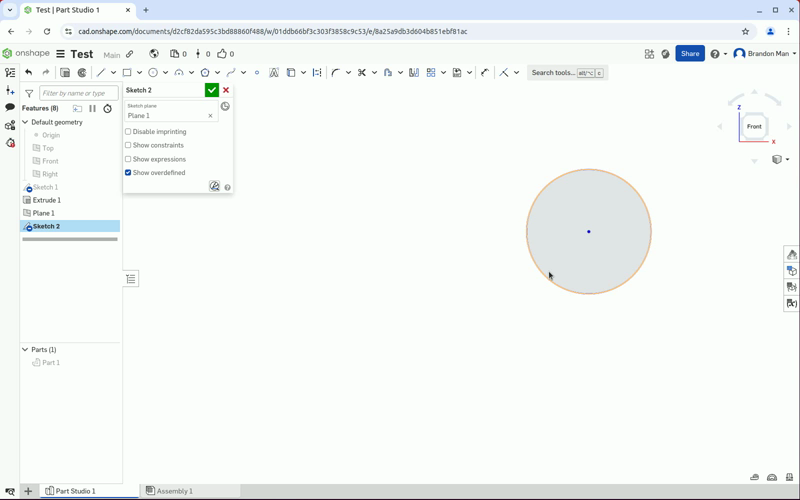
click(549, 271)
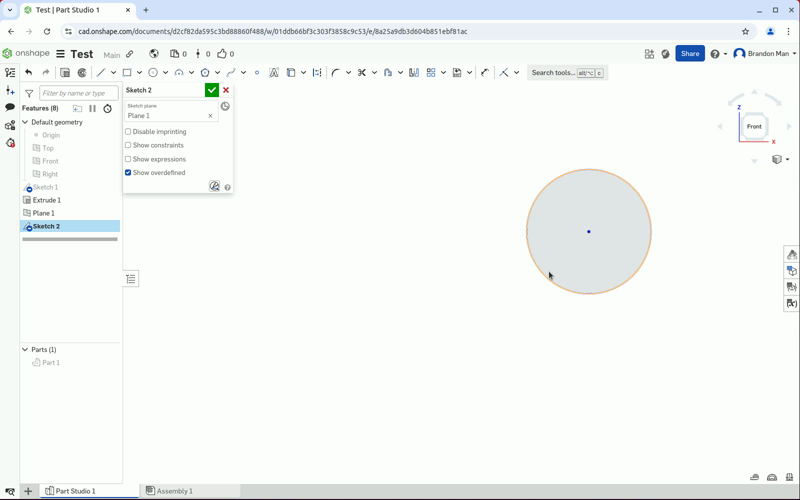
scroll(-6)
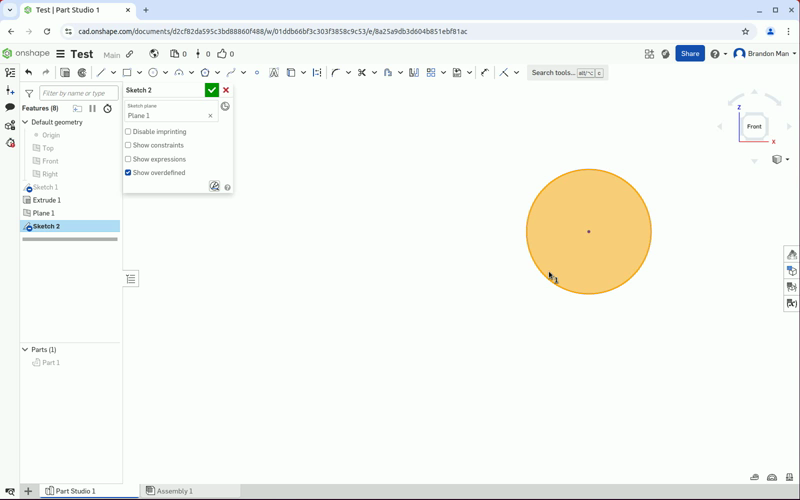
scroll(-6)
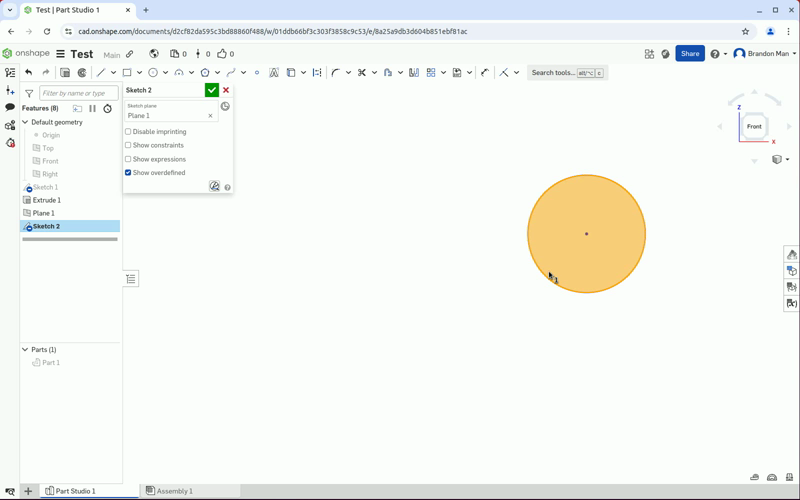
scroll(-6)
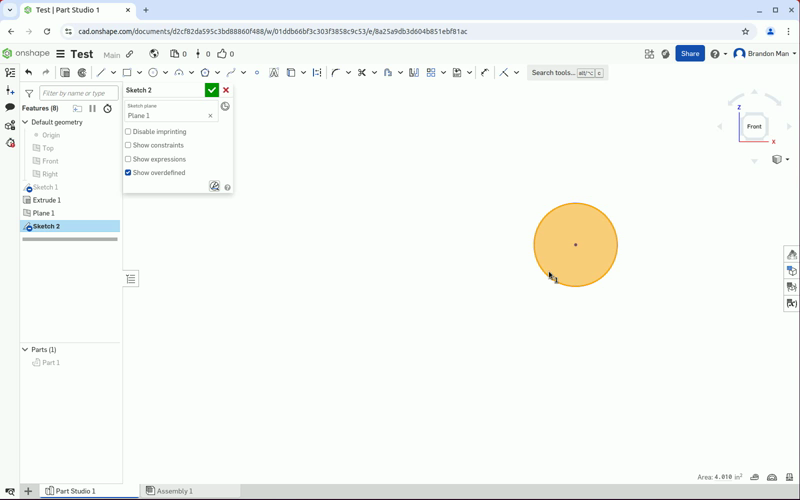
scroll(-6)
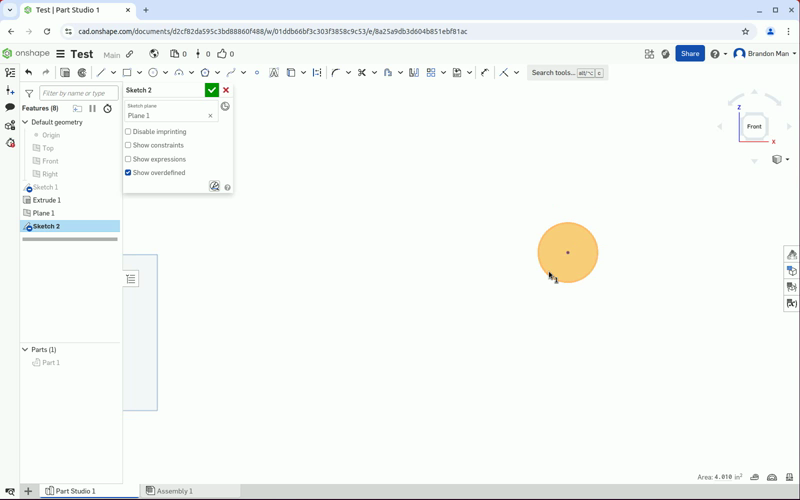
scroll(-6)
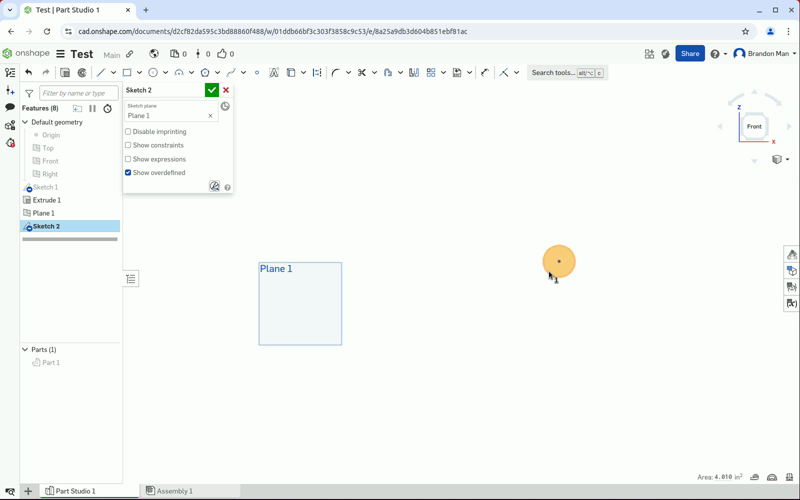
scroll(-6)
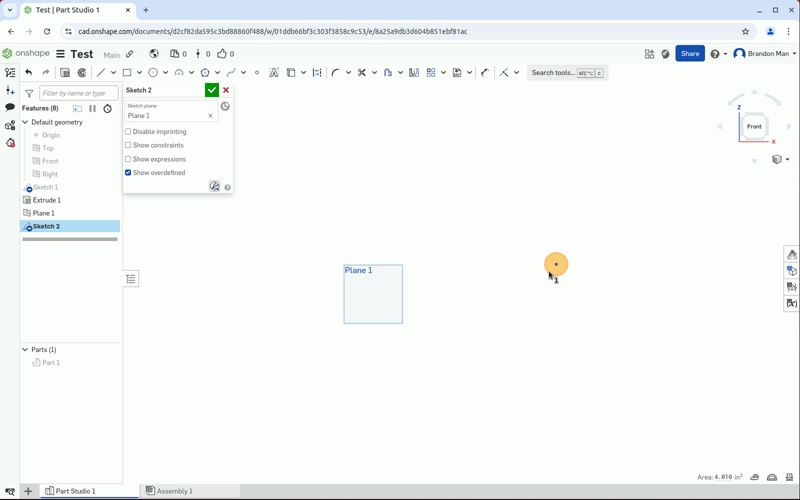
scroll(-6)
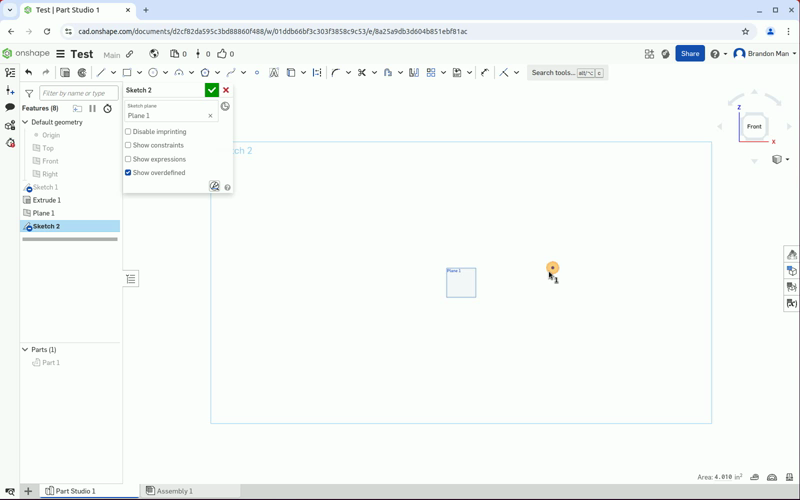
mouse_move(73, 352)
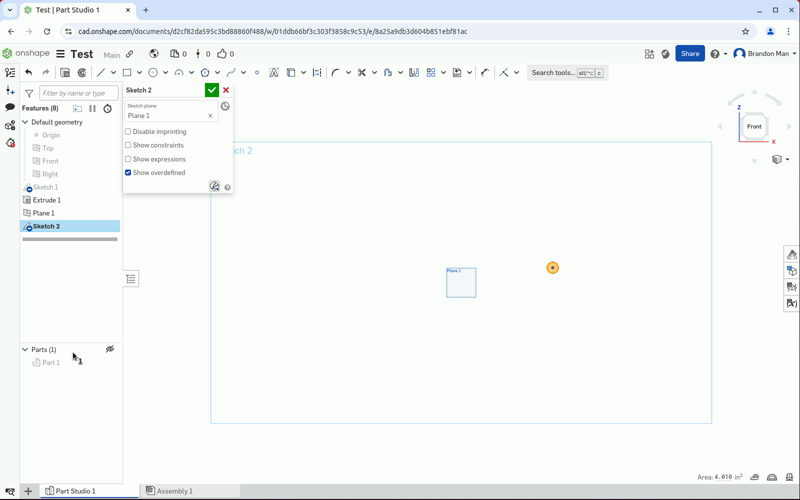
key(shift+y)
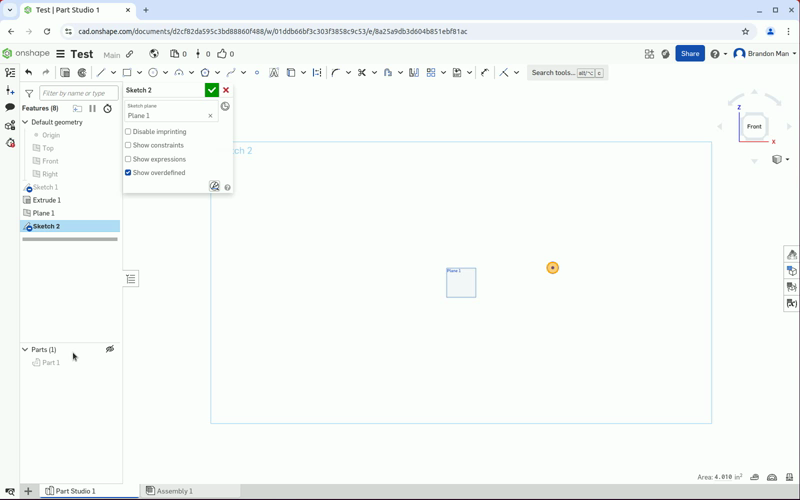
key(shift+e)
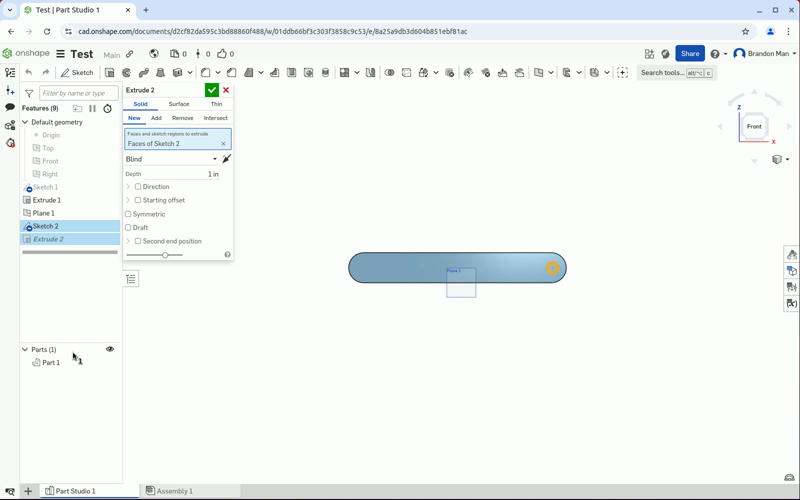
mouse_move(143, 106)
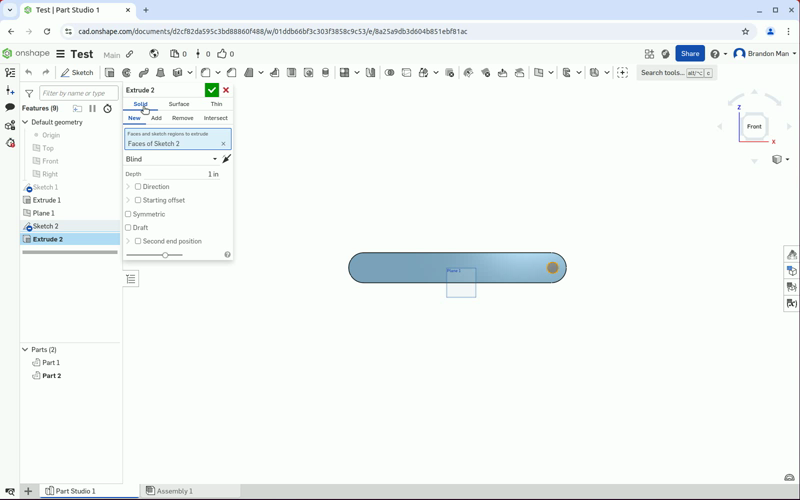
click(143, 106)
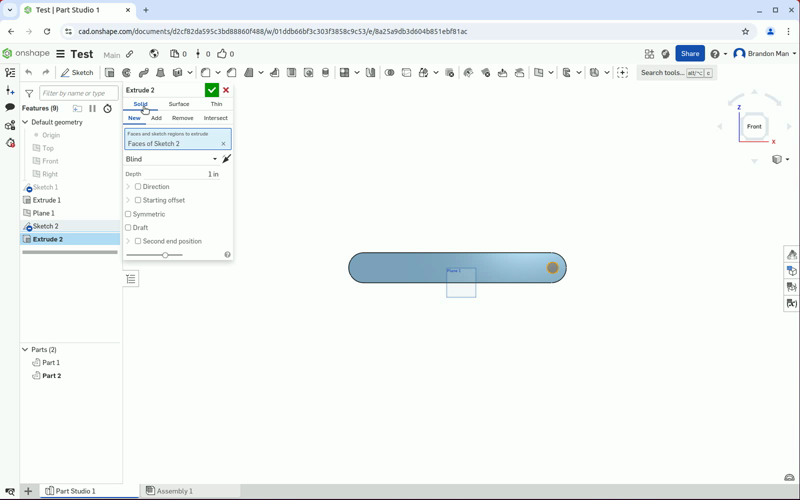
mouse_move(186, 120)
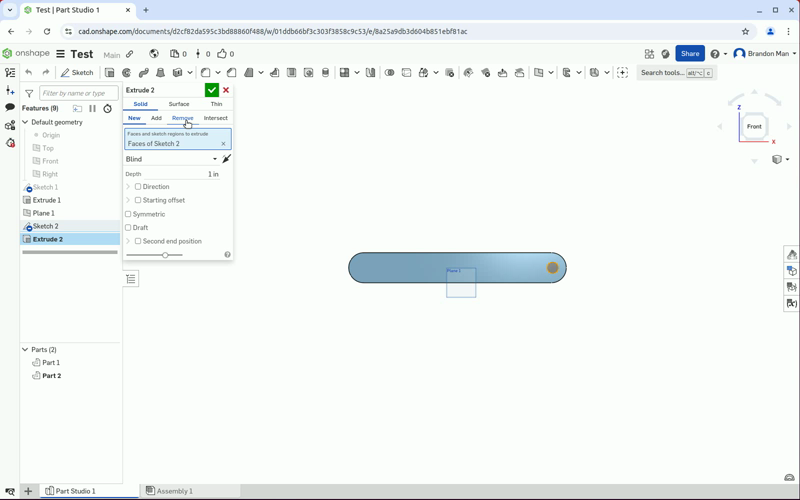
click(186, 120)
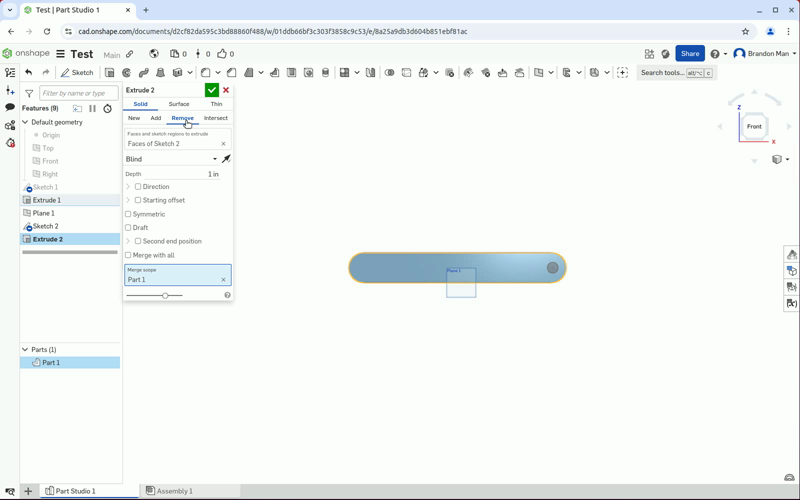
key(tab, 4)
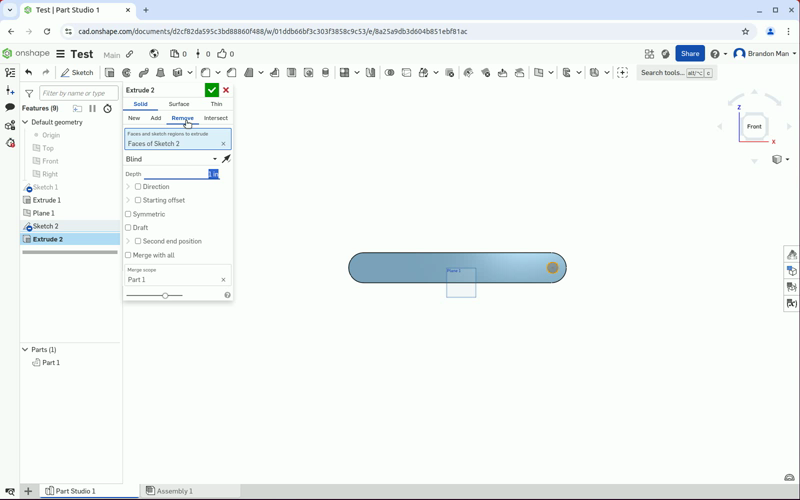
text(10.11)
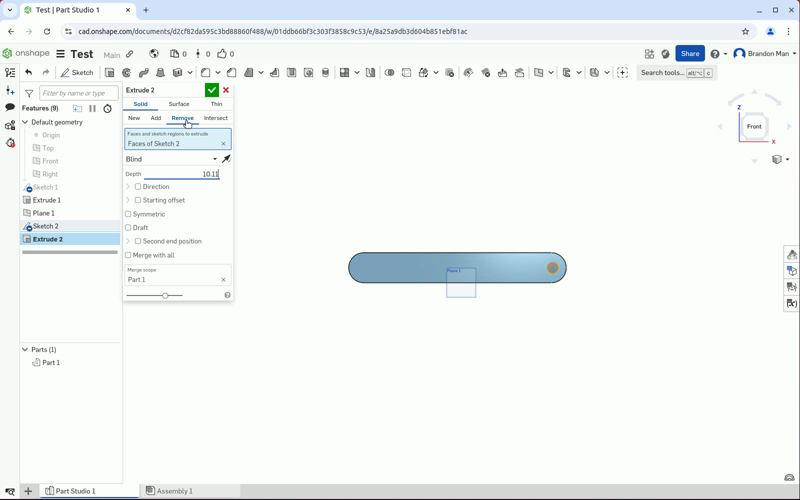
key(tab, 6)
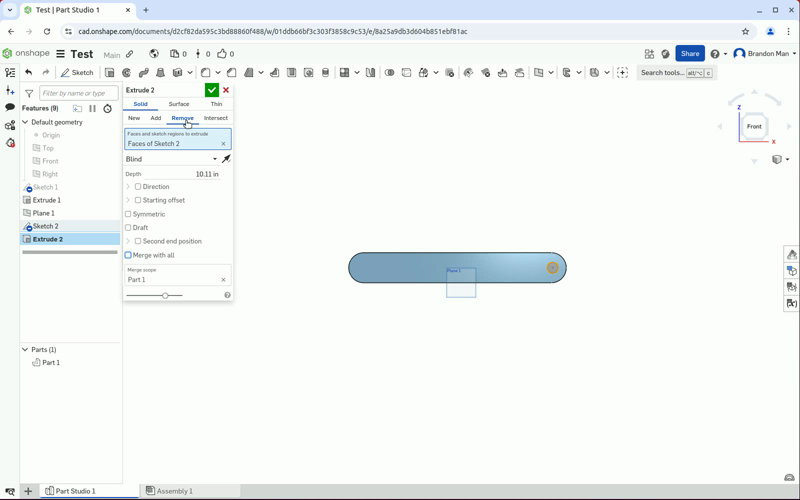
key(space)
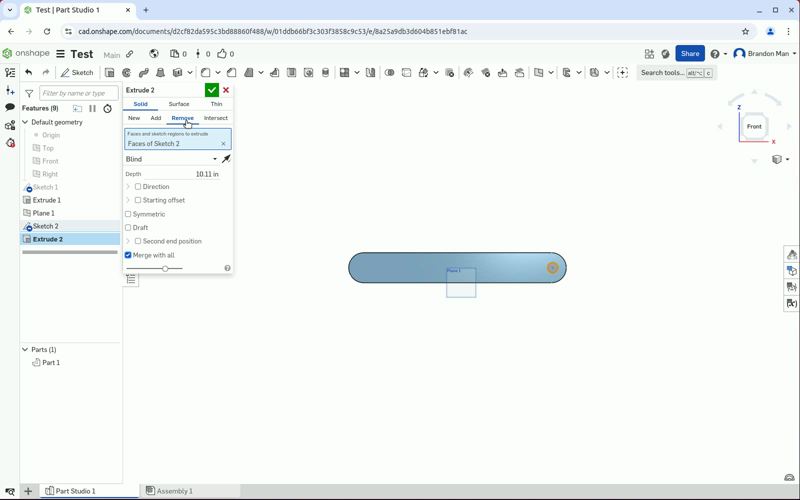
key(enter)
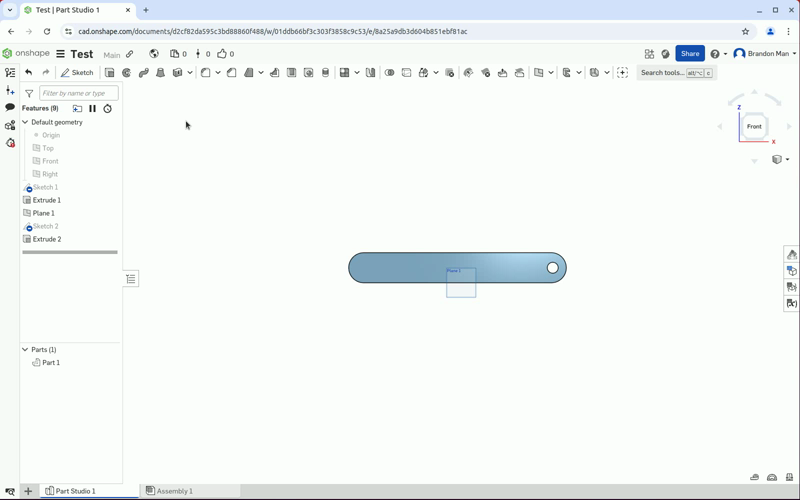
key(shift+h)
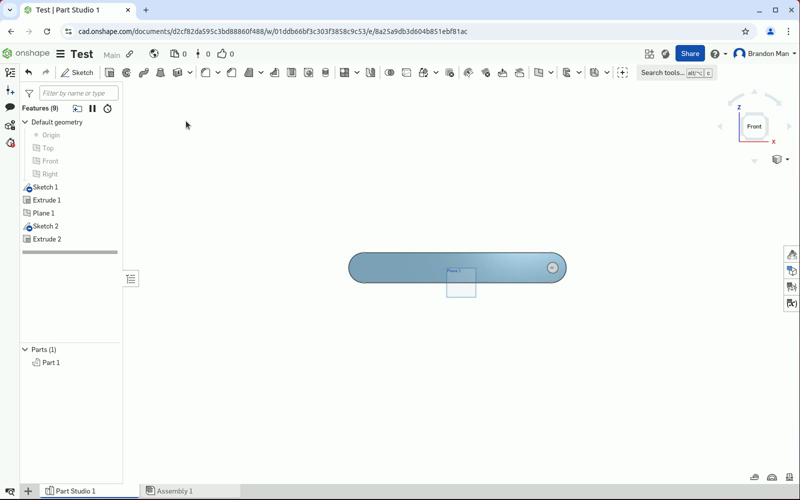
key(shift+h)
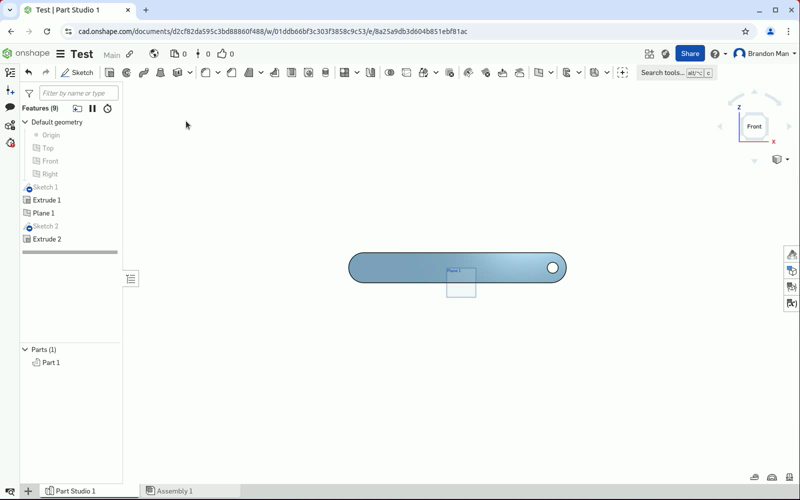
mouse_move(73, 189)
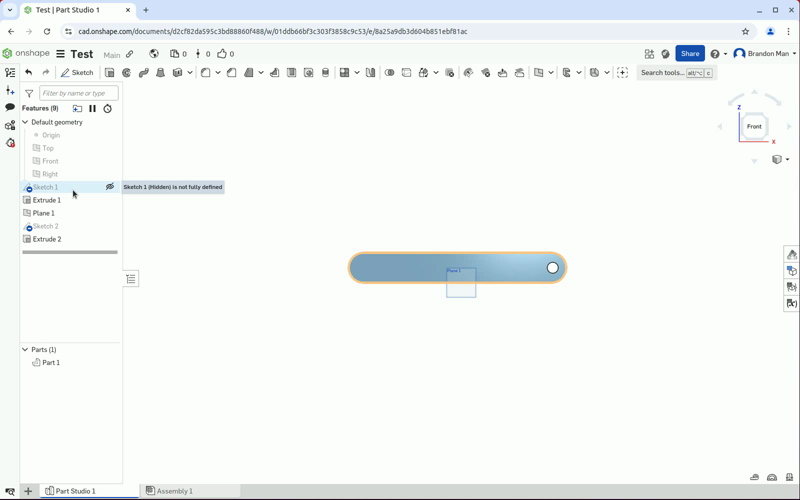
click(73, 189)
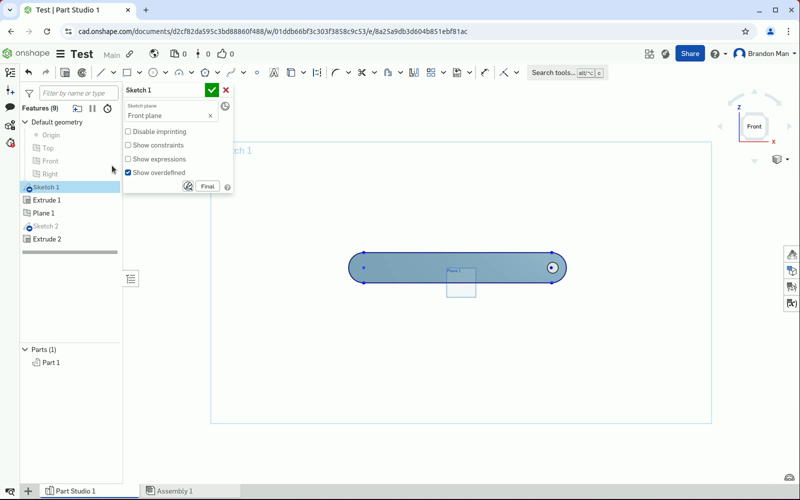
mouse_move(229, 92)
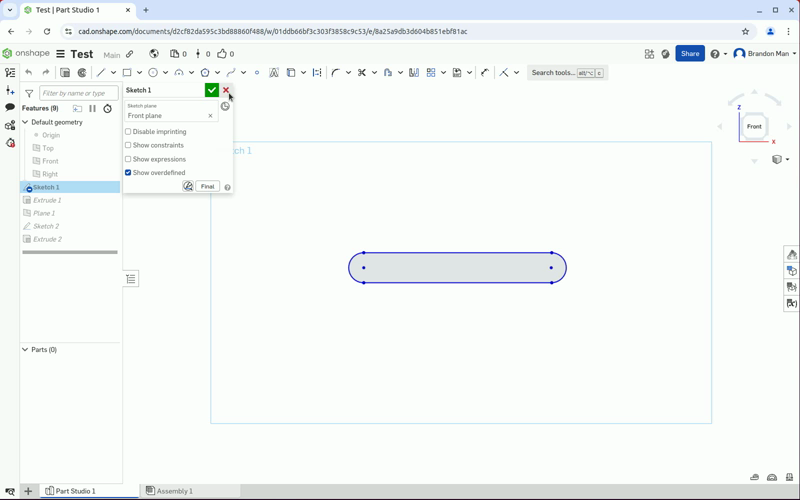
click(229, 92)
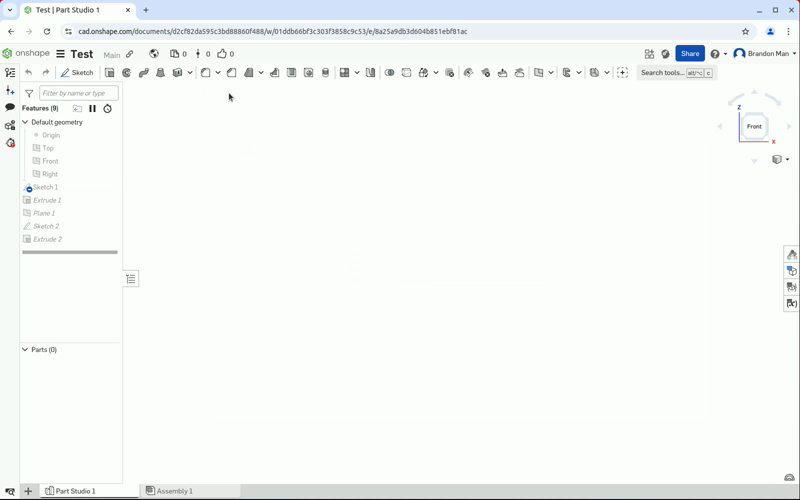
key(shift+s)
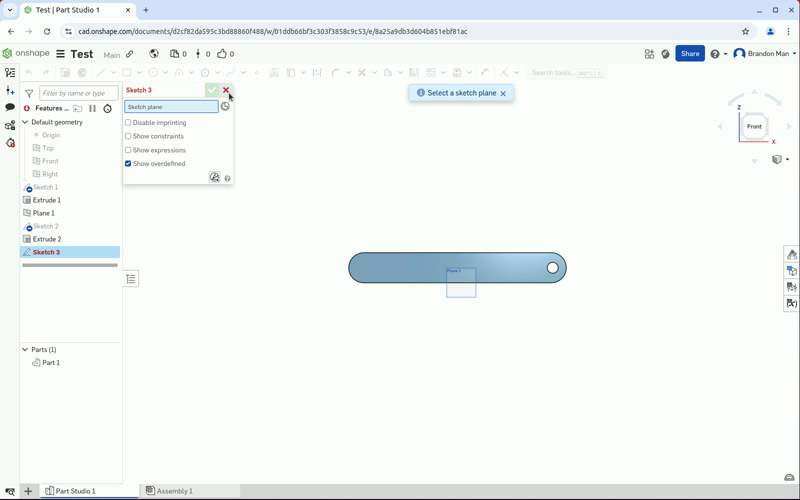
mouse_move(73, 215)
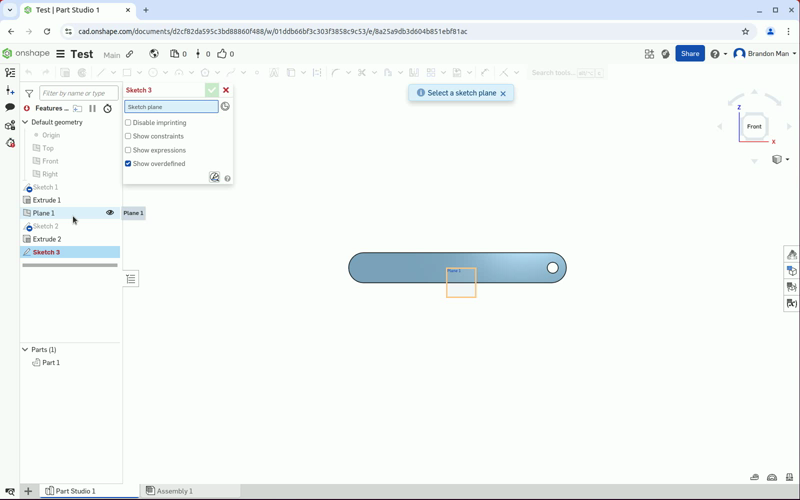
click(73, 215)
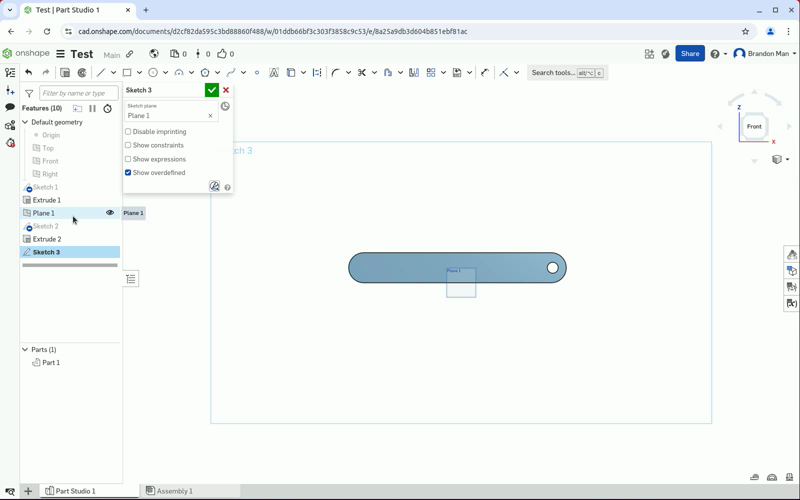
mouse_move(73, 352)
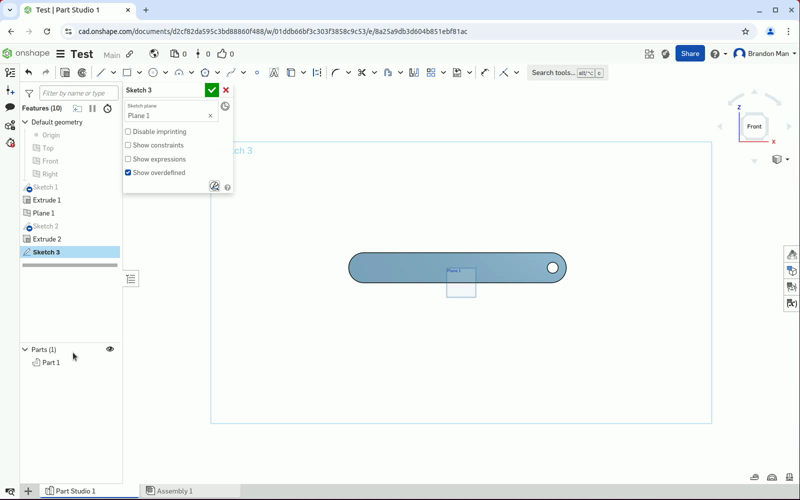
key(y)
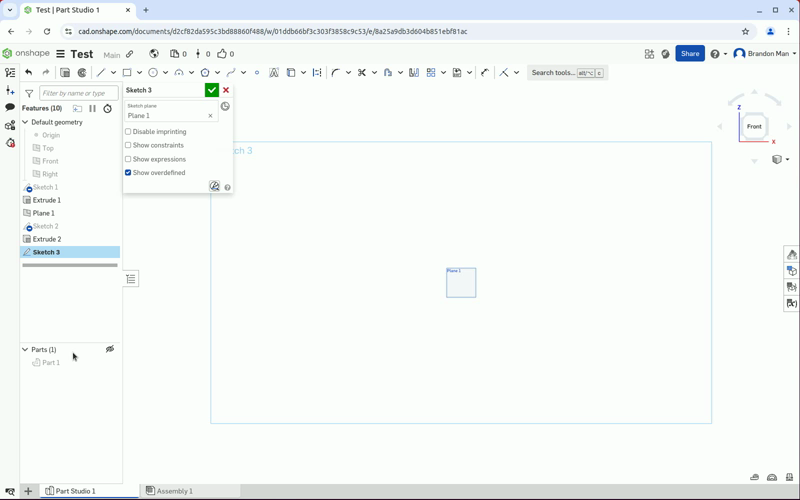
key(c)
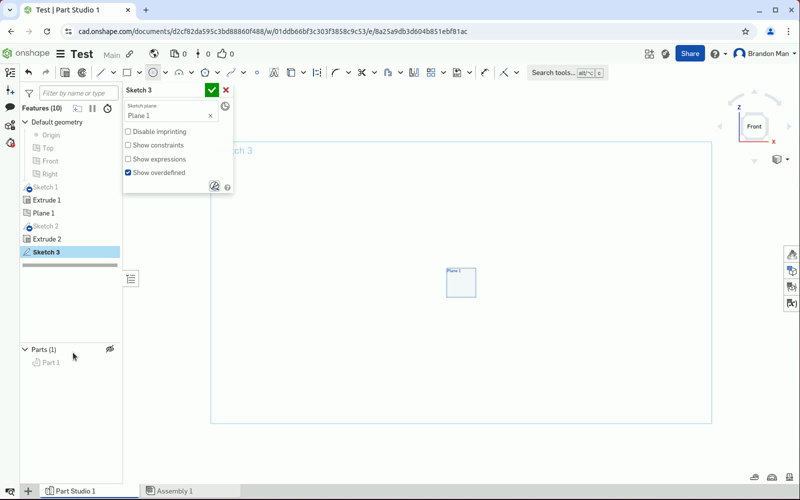
key_down(shift)
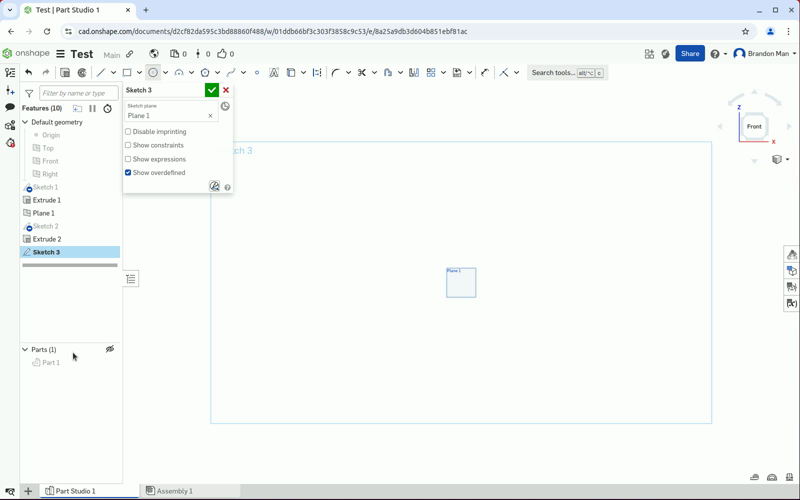
mouse_move(362, 267)
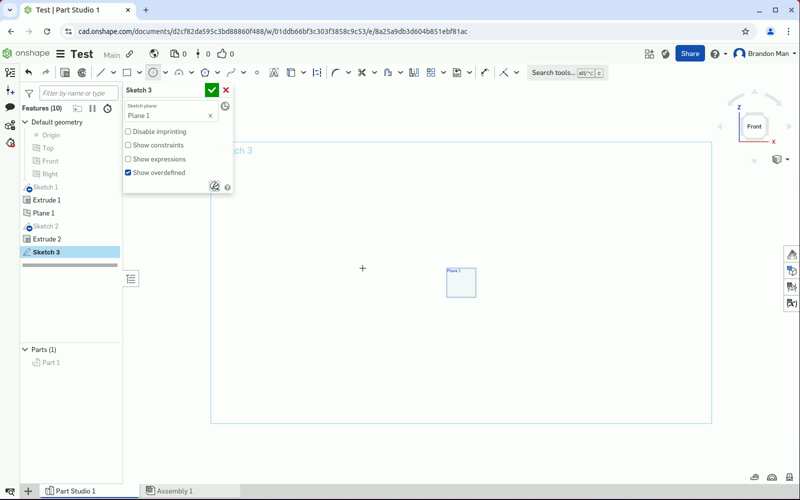
click(362, 267)
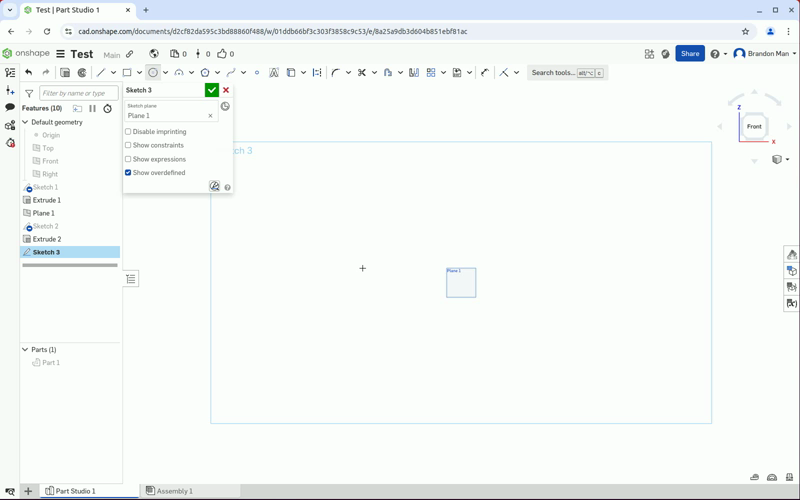
key_up(shift)
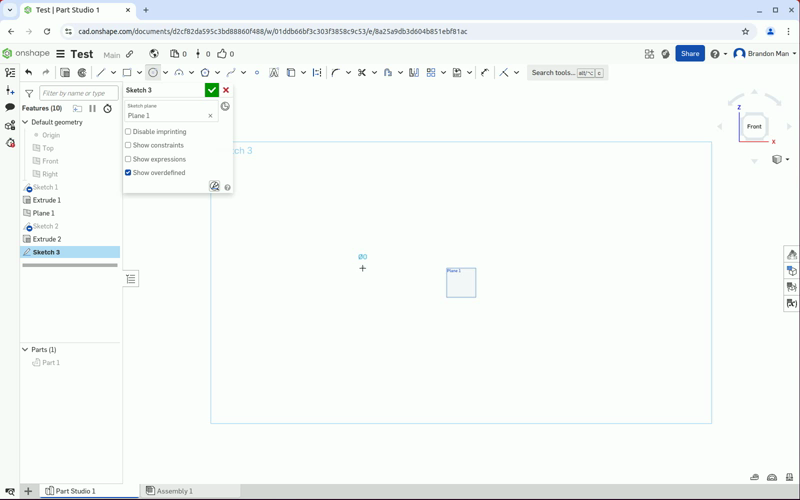
mouse_move(368, 267)
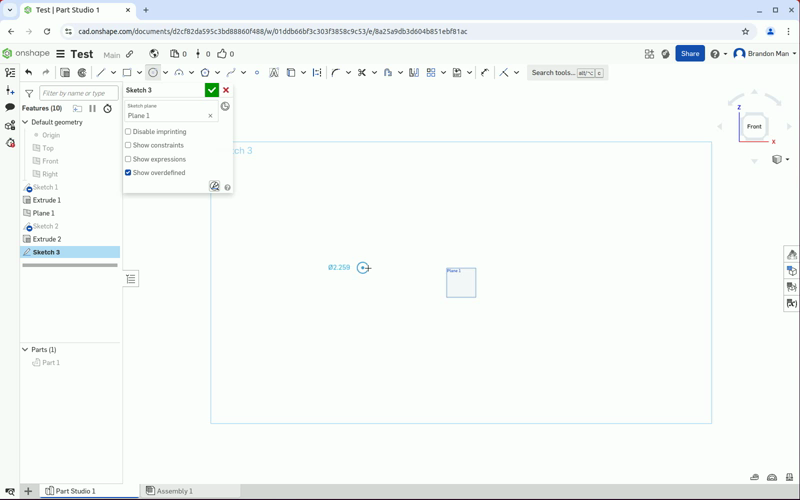
click(368, 267)
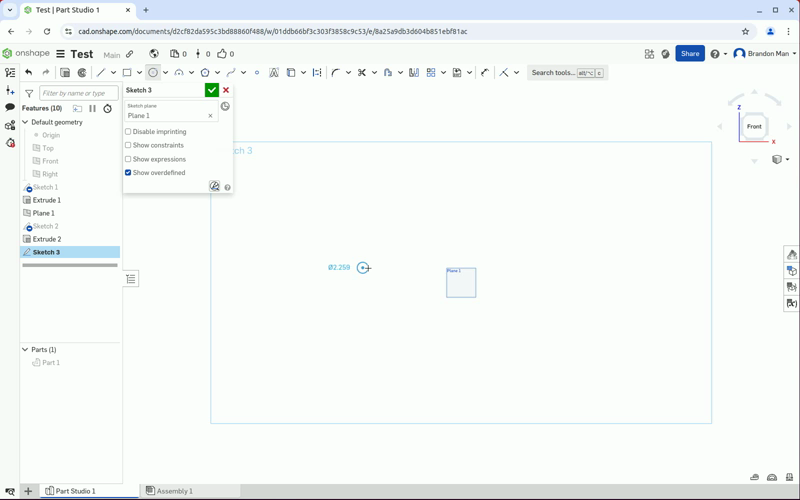
key(esc)
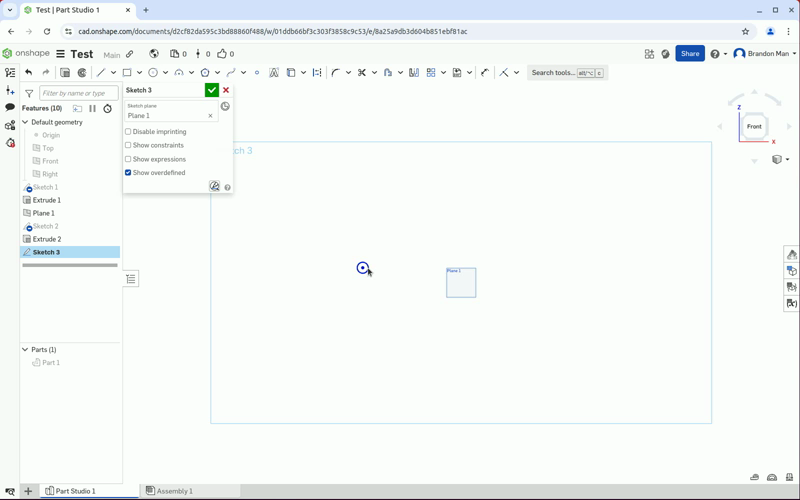
mouse_move(366, 267)
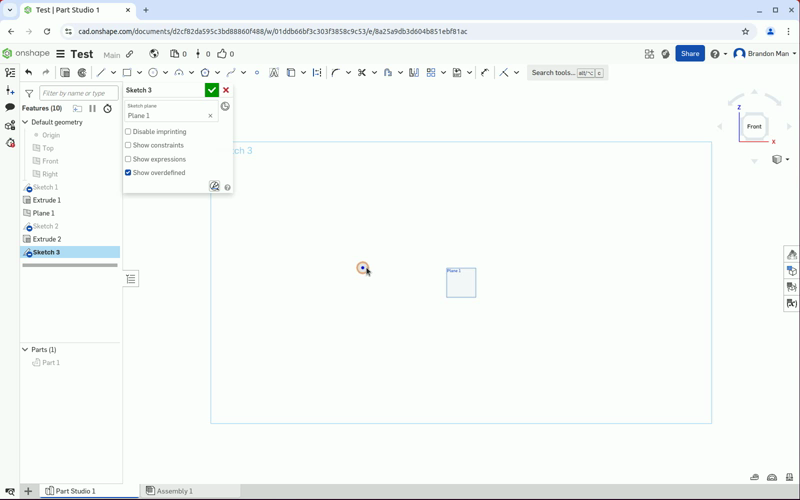
scroll(6)
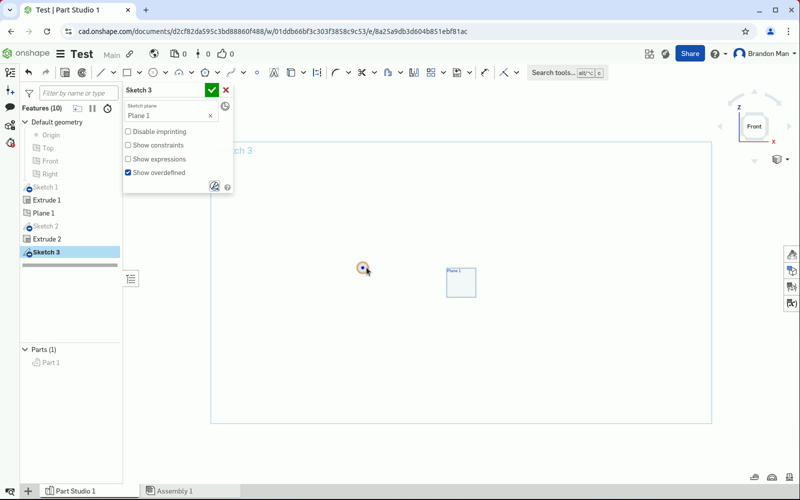
scroll(6)
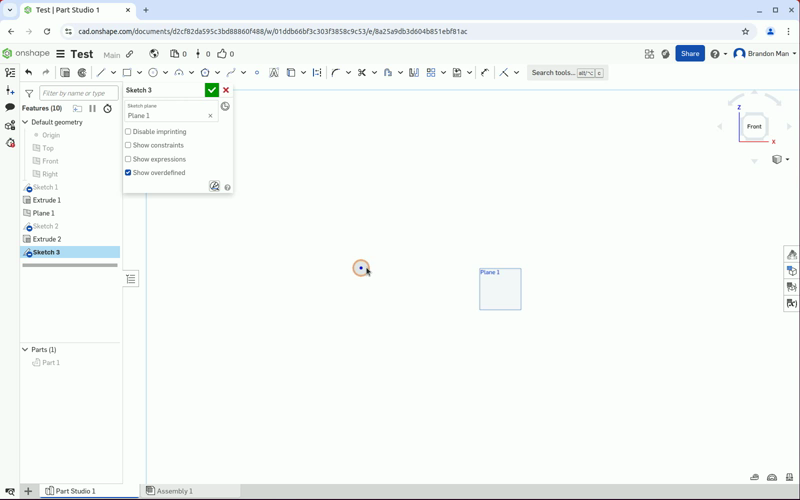
scroll(6)
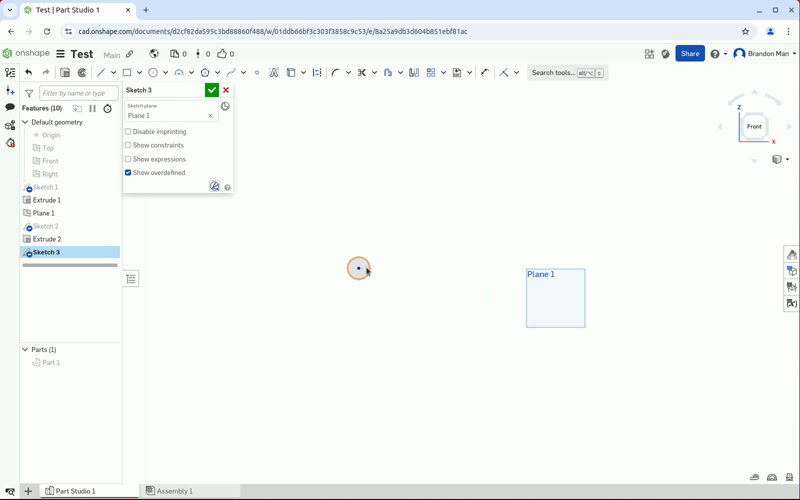
scroll(6)
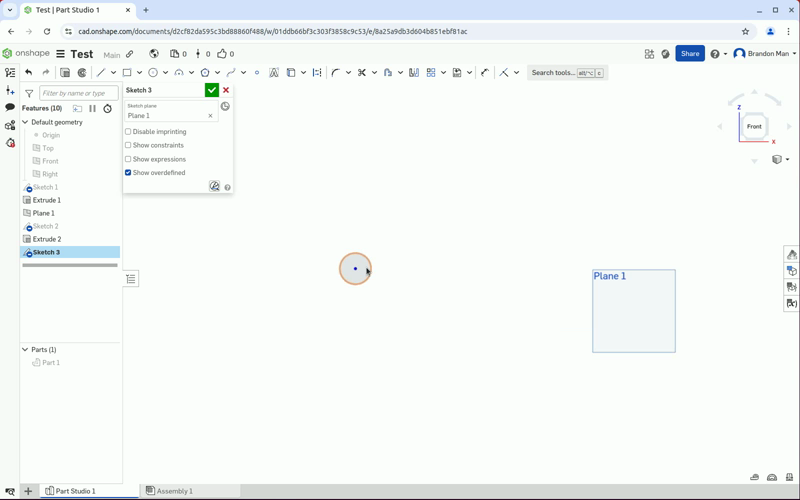
scroll(6)
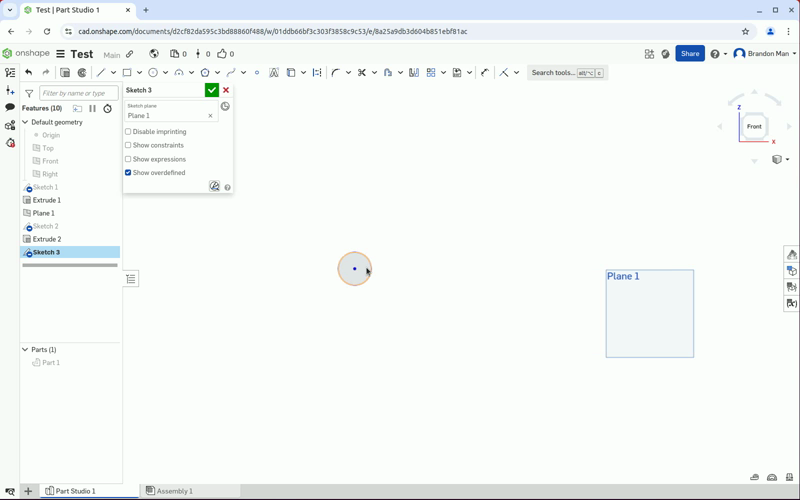
scroll(6)
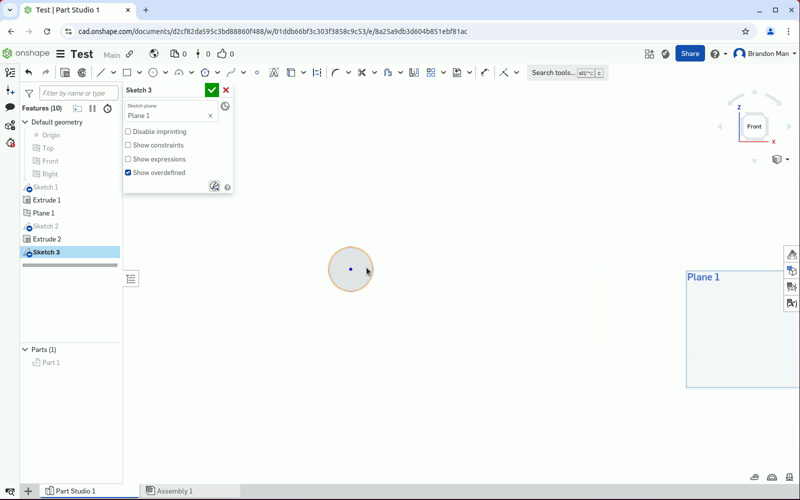
scroll(6)
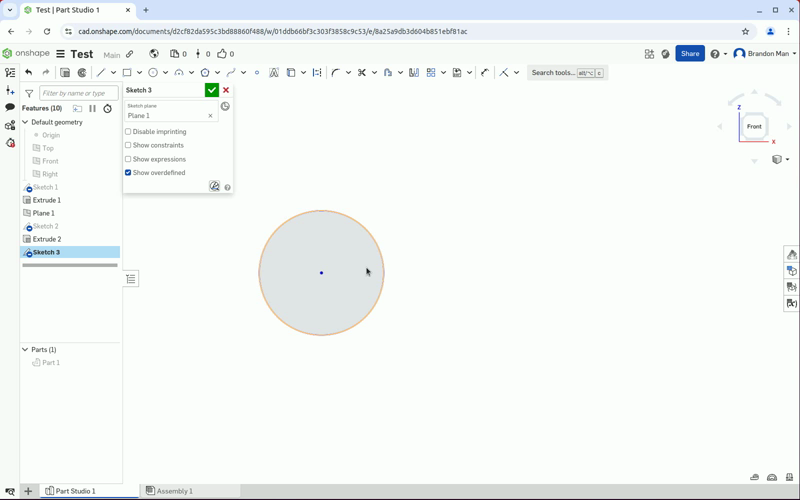
click(366, 267)
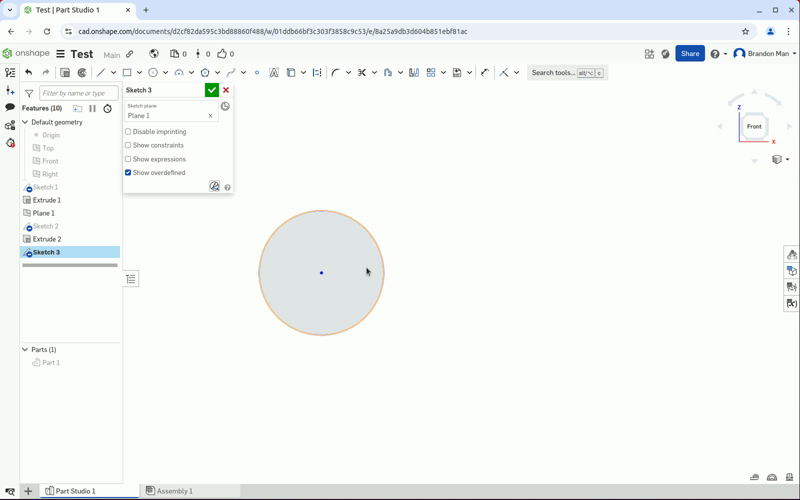
scroll(-6)
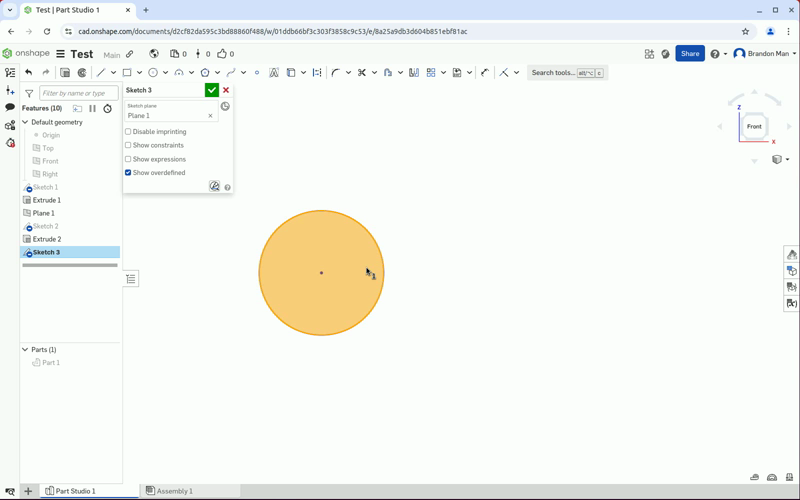
scroll(-6)
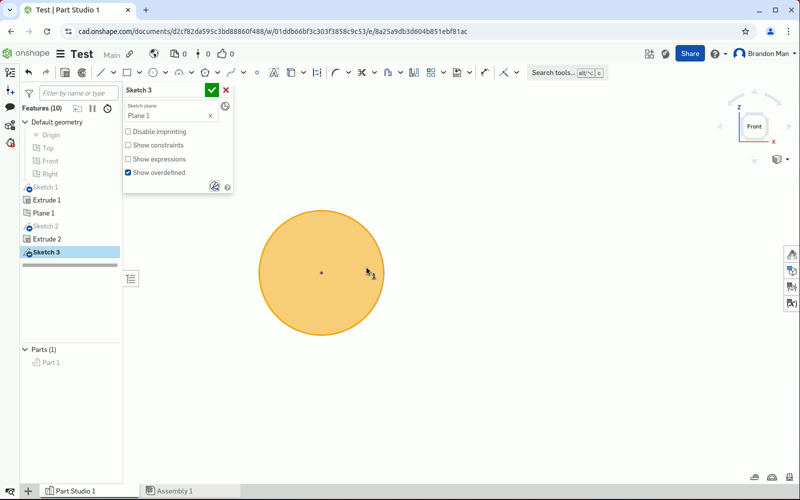
scroll(-6)
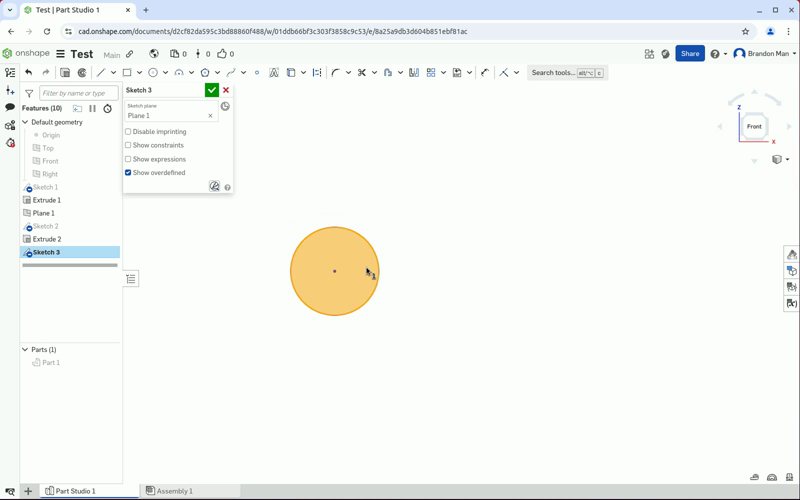
scroll(-6)
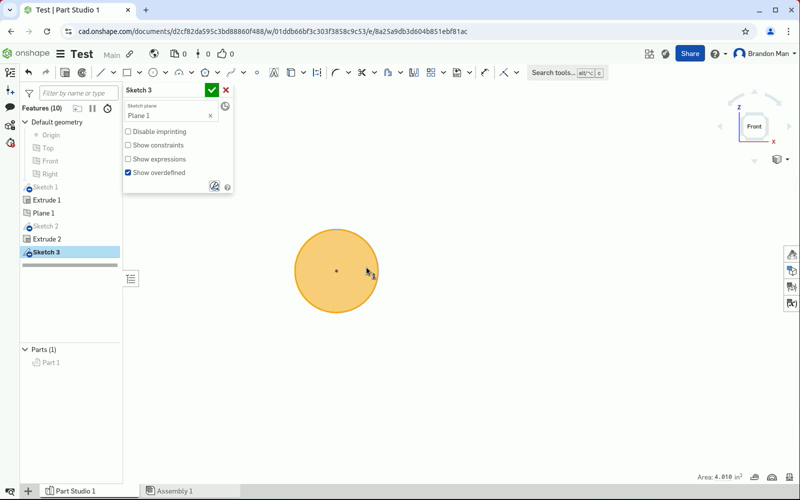
scroll(-6)
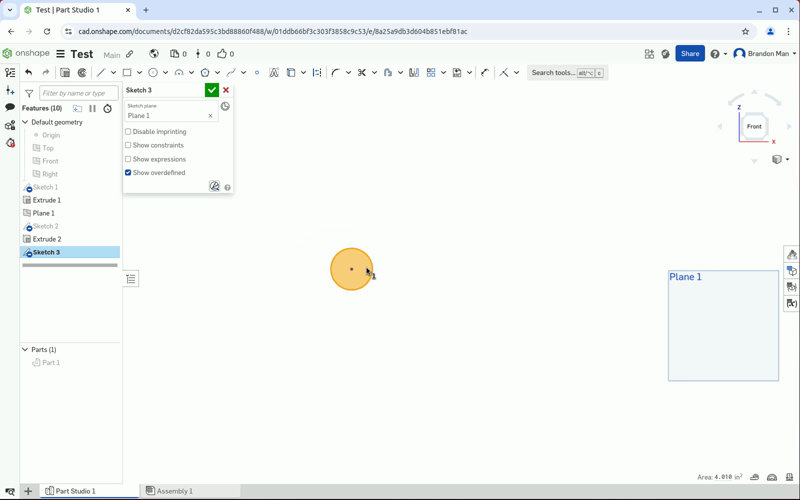
scroll(-6)
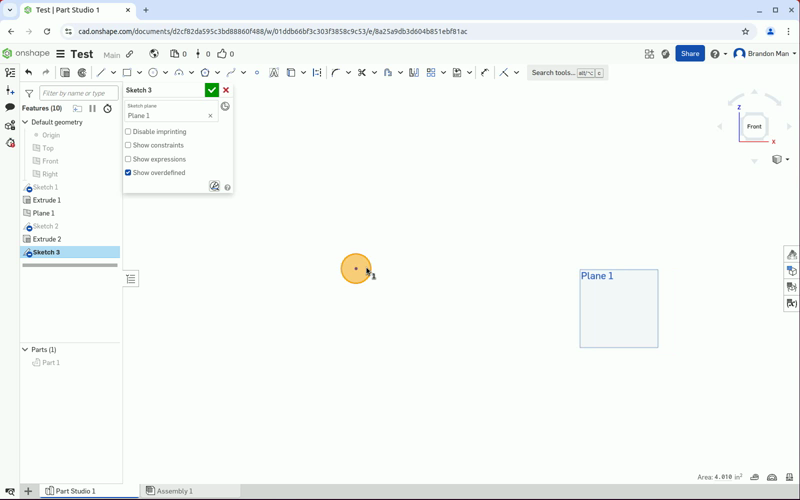
scroll(-6)
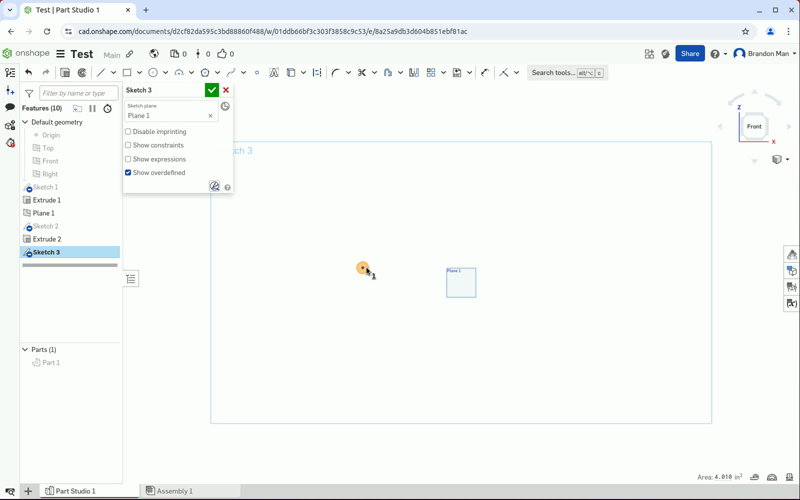
mouse_move(73, 352)
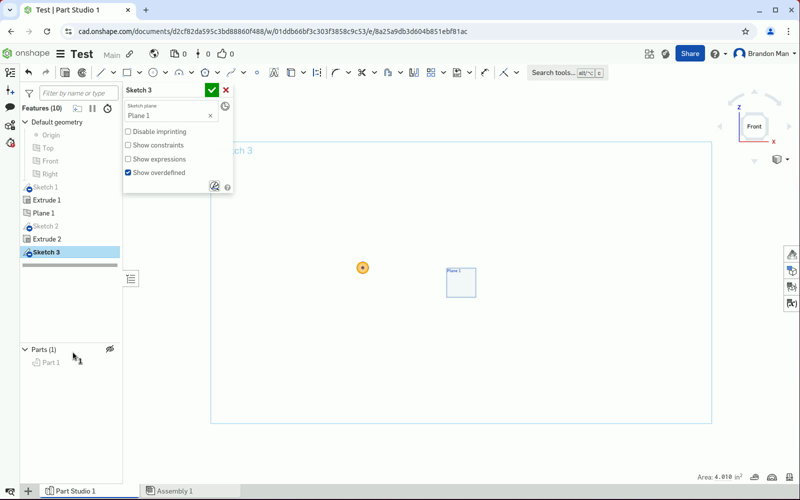
key(shift+y)
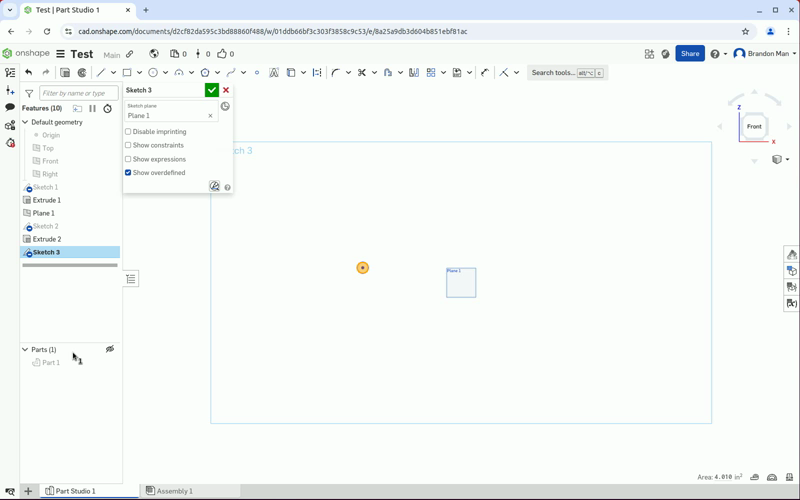
key(shift+e)
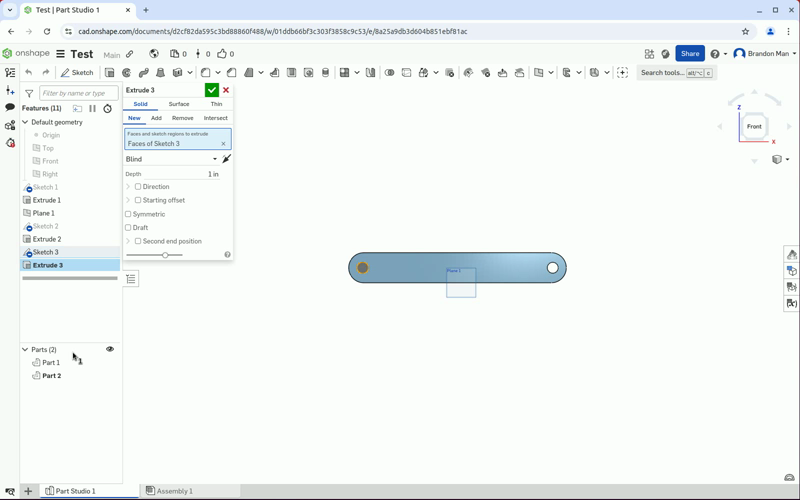
mouse_move(143, 106)
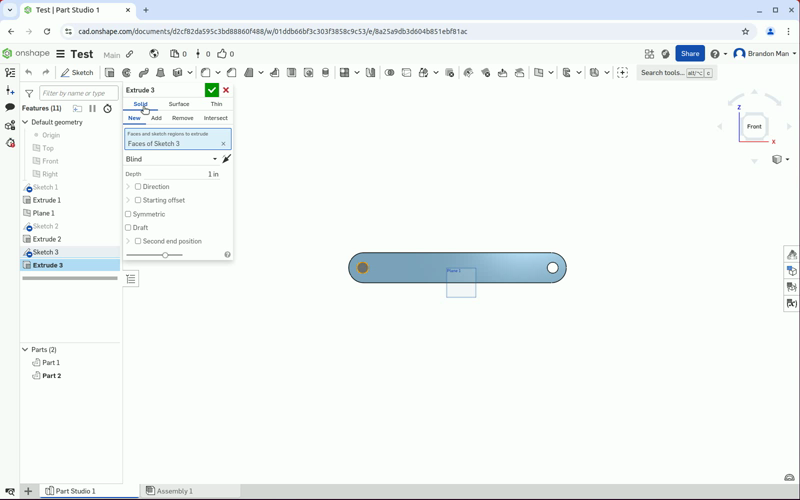
click(143, 106)
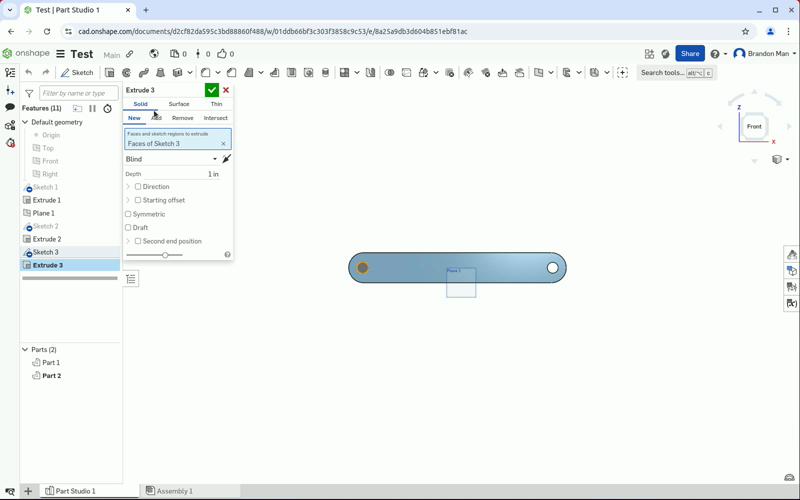
mouse_move(186, 120)
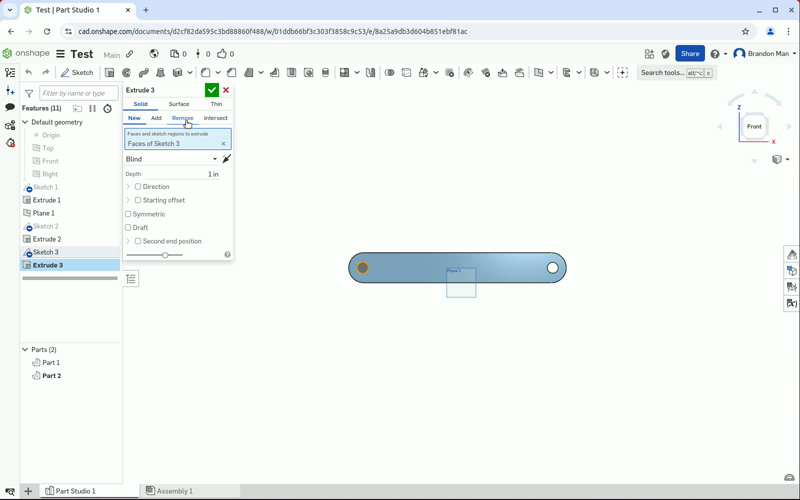
click(186, 120)
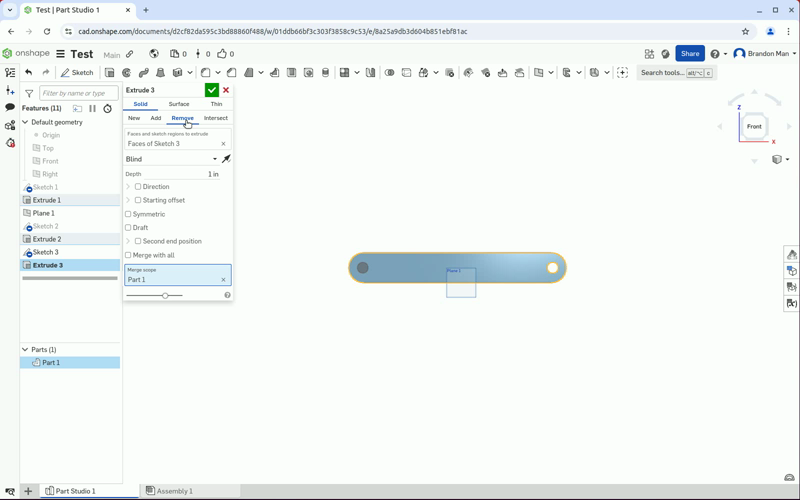
key(tab, 4)
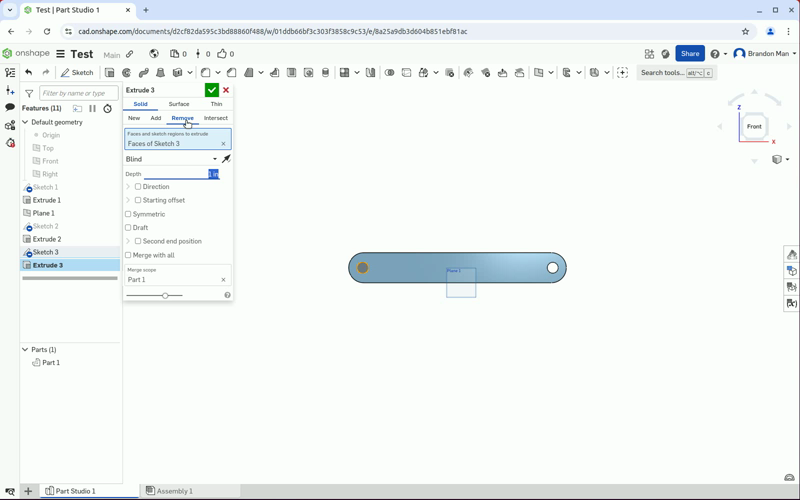
text(10.11)
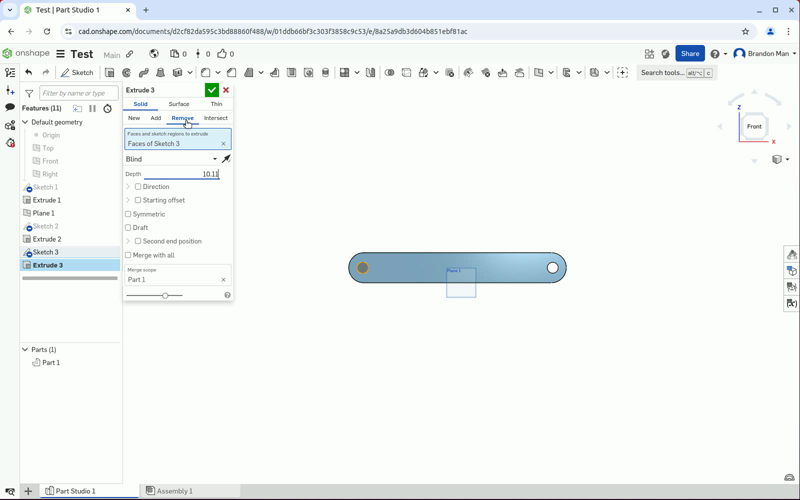
key(tab, 6)
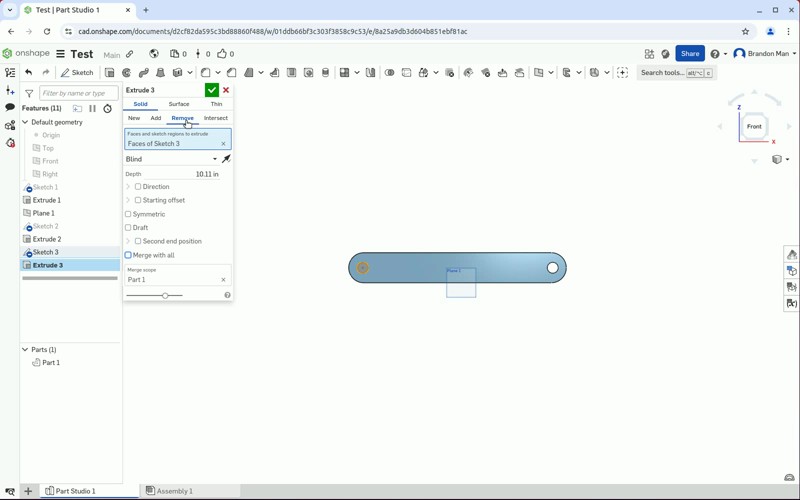
key(space)
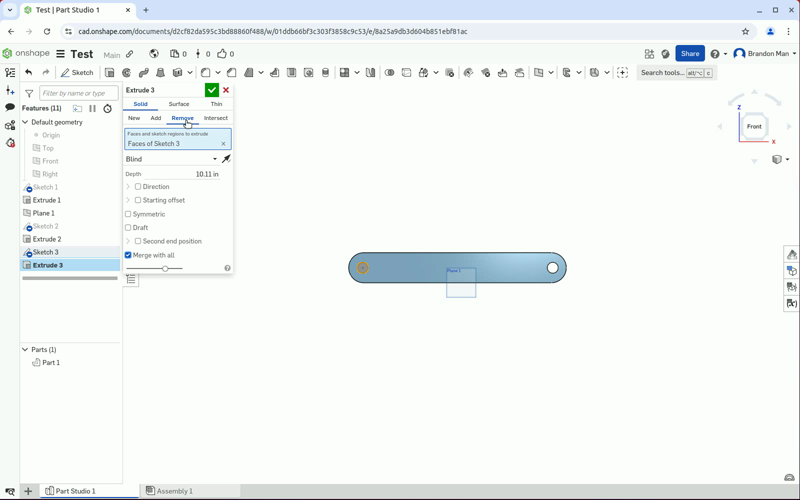
key(enter)
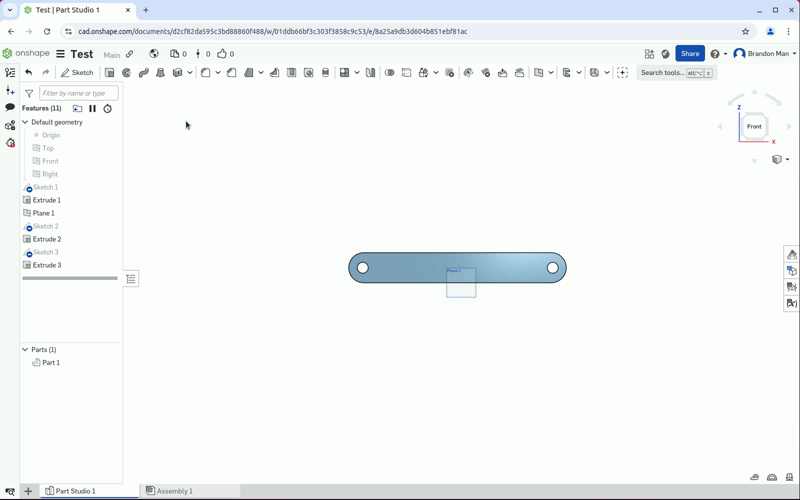
key(shift+h)
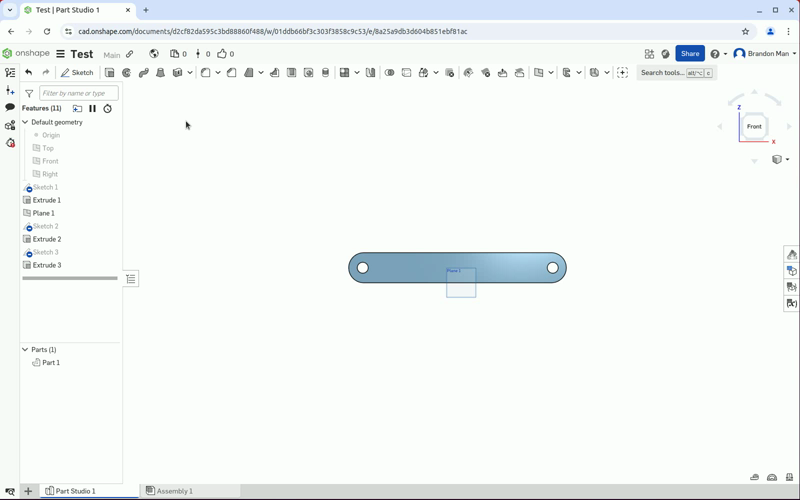
key(shift+h)
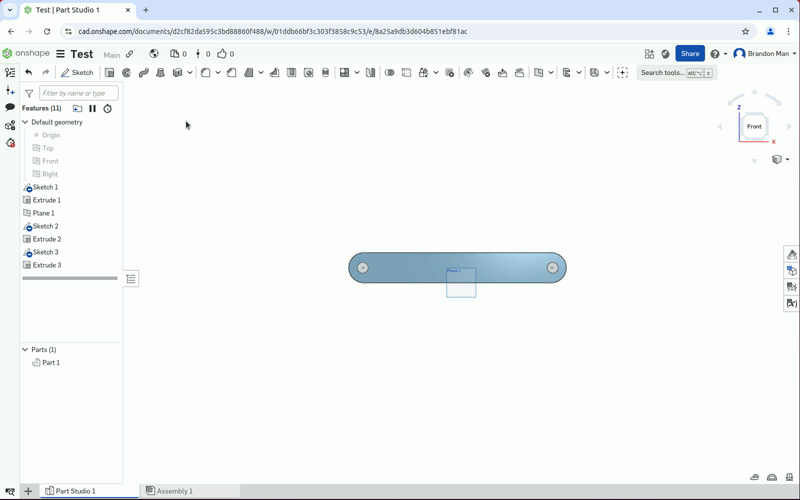
key(shift+7)
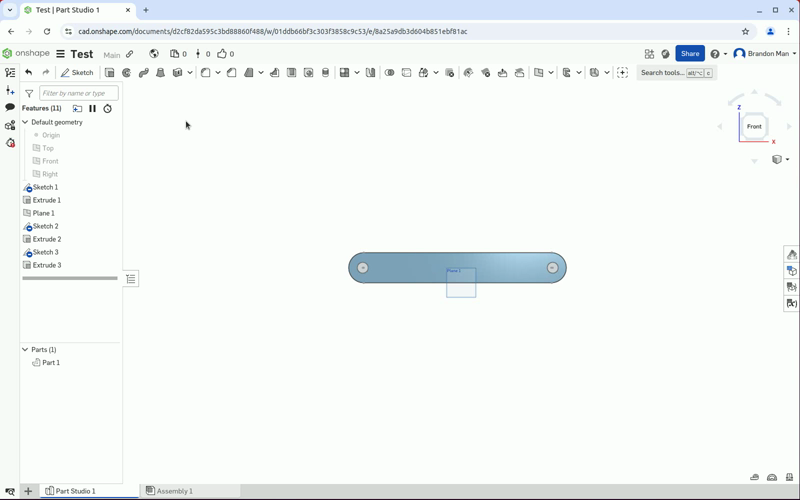
key(left, 2)
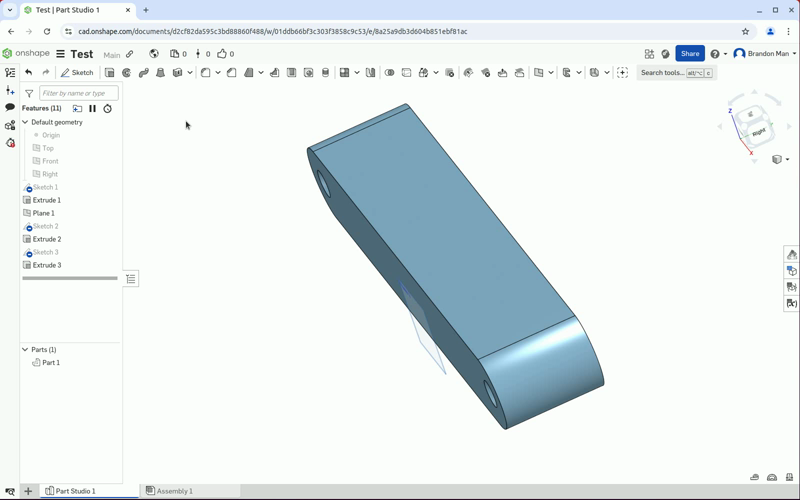
key(down, 2)
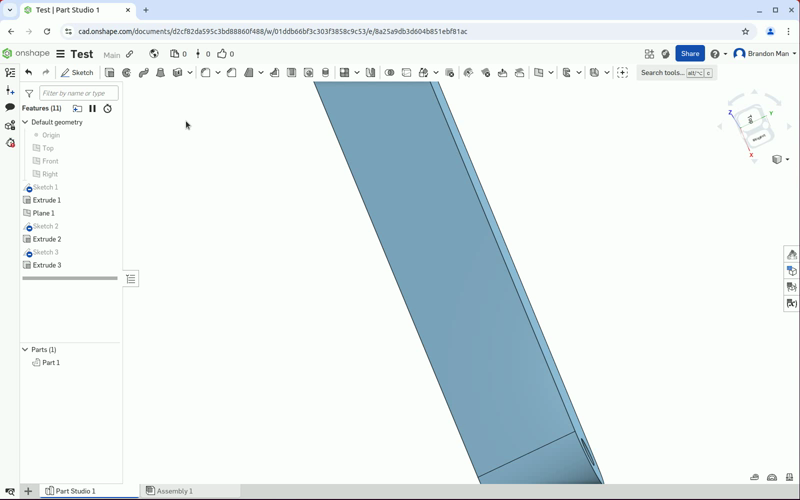
key(up, 2)
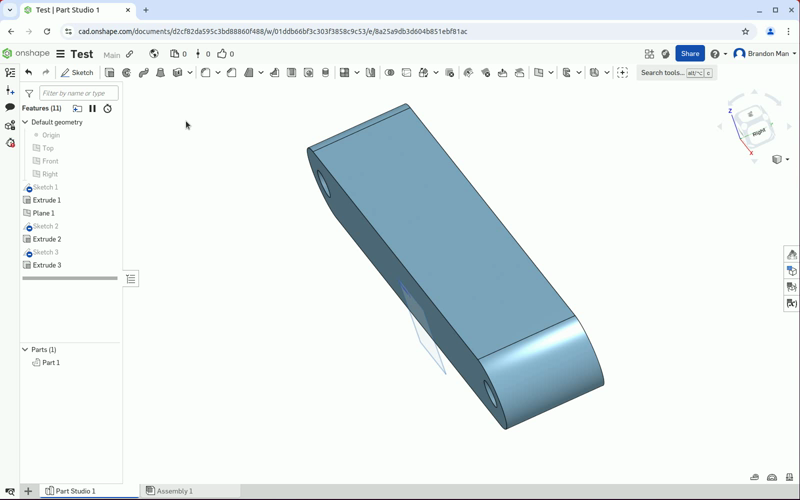
key(right, 2)
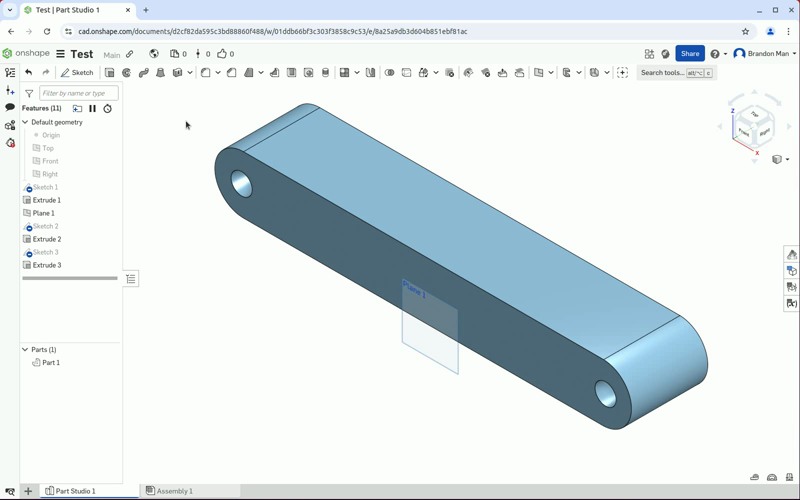
mouse_move(73, 189)
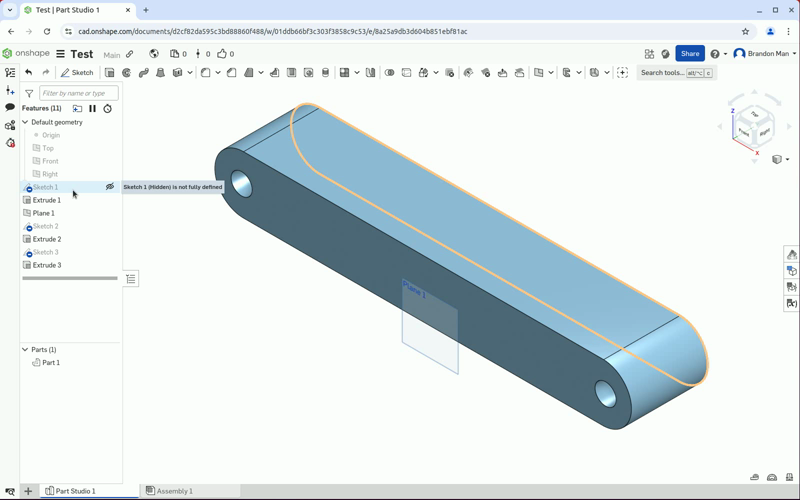
click(73, 189)